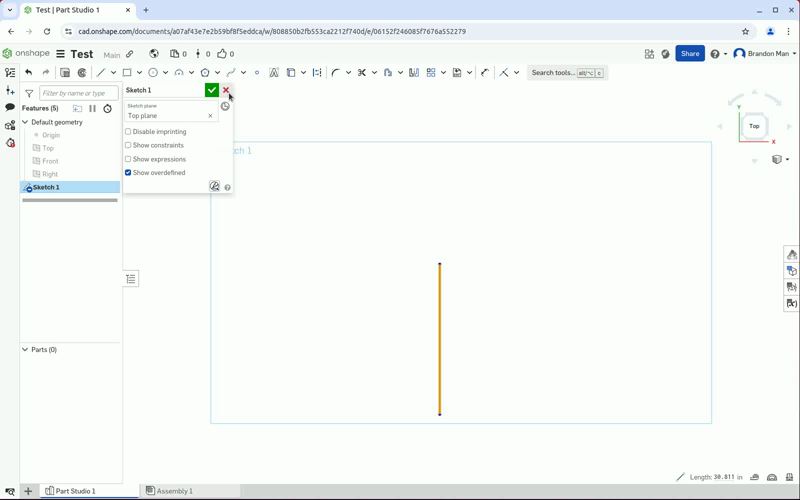
key(shift+h)
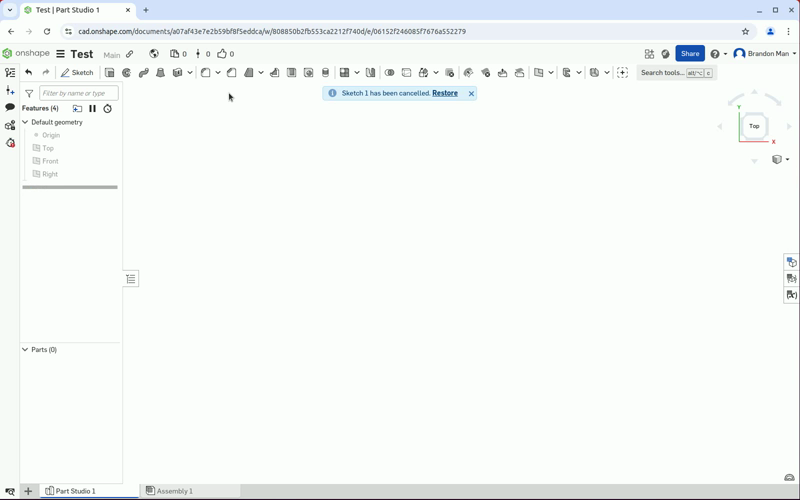
mouse_move(73, 352)
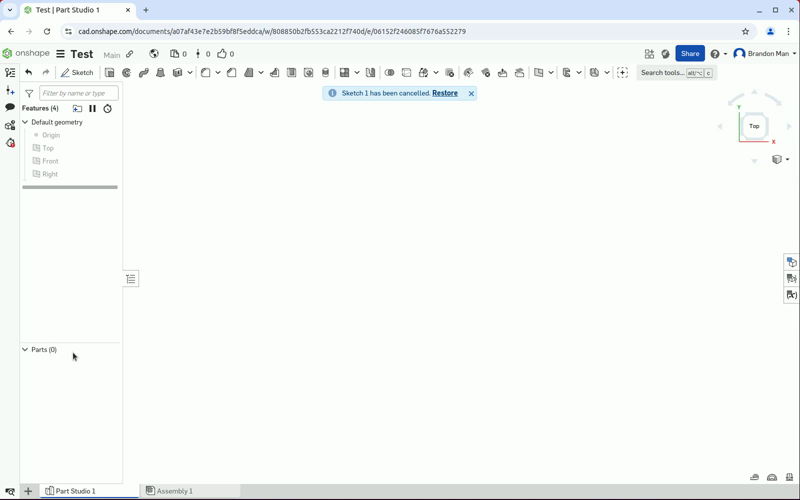
key(y)
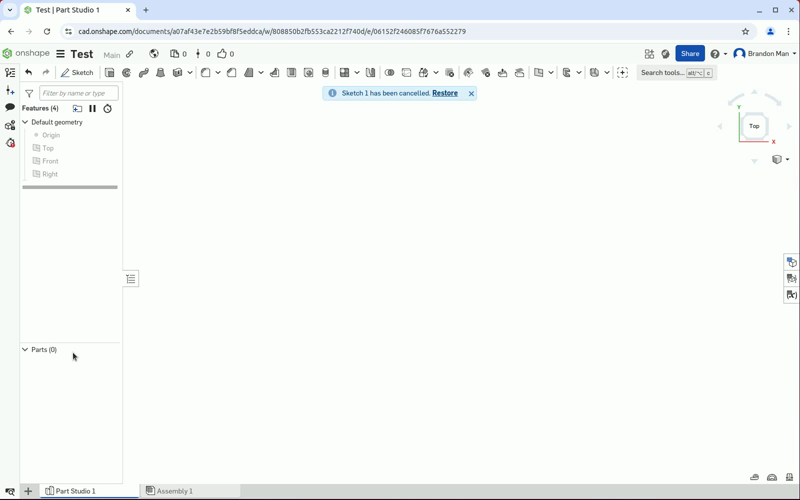
key(shift+p)
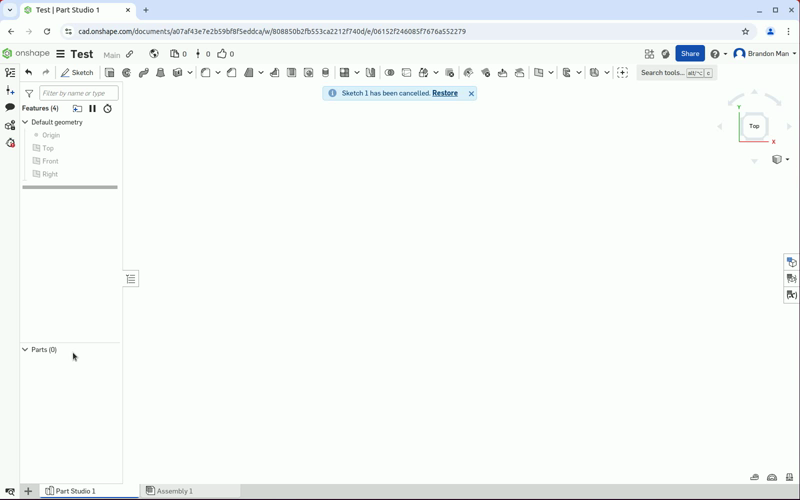
key(space)
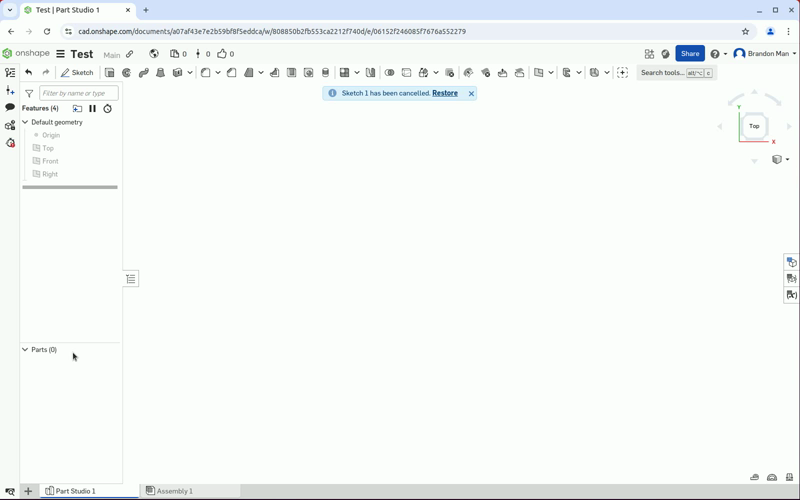
key_down(shift)
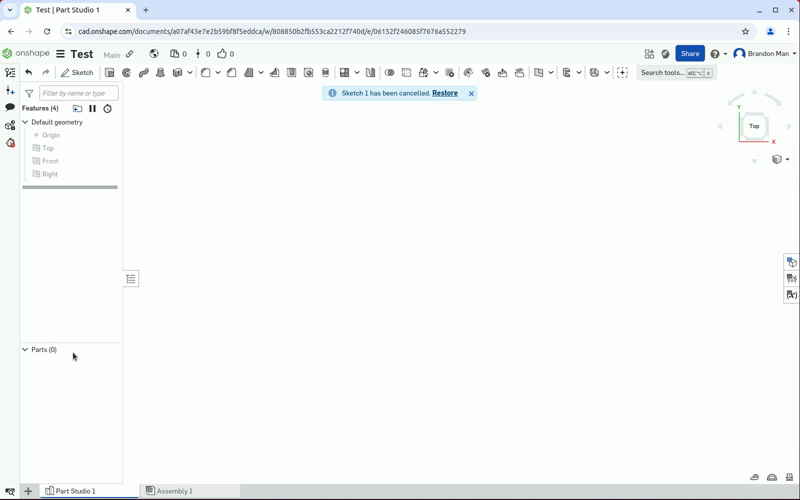
key(up)
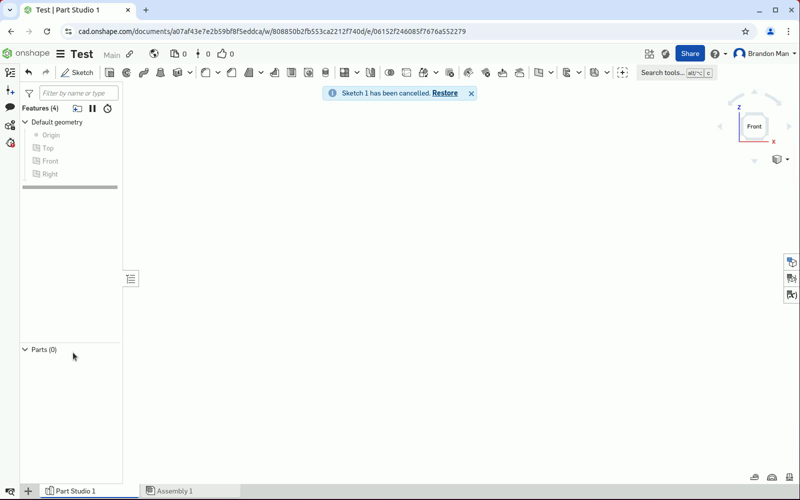
key_up(shift)
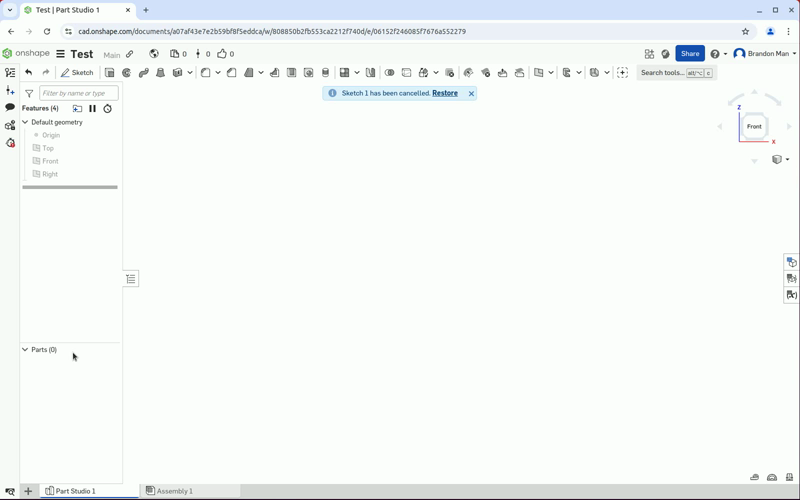
mouse_move(73, 352)
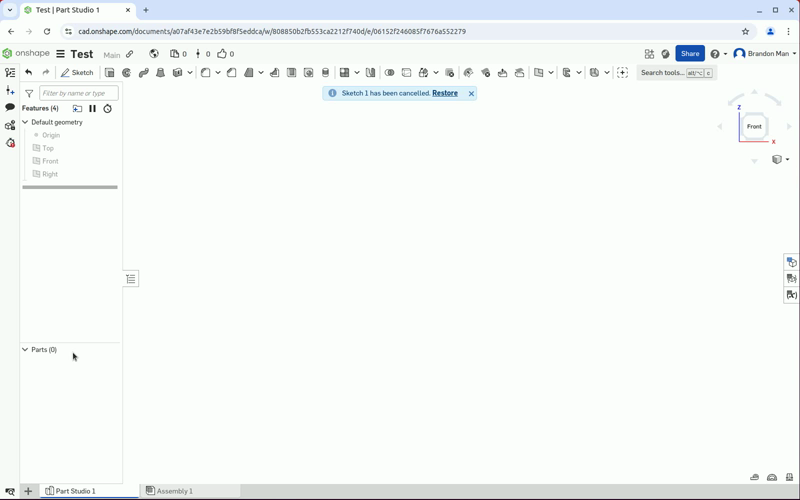
key(shift+y)
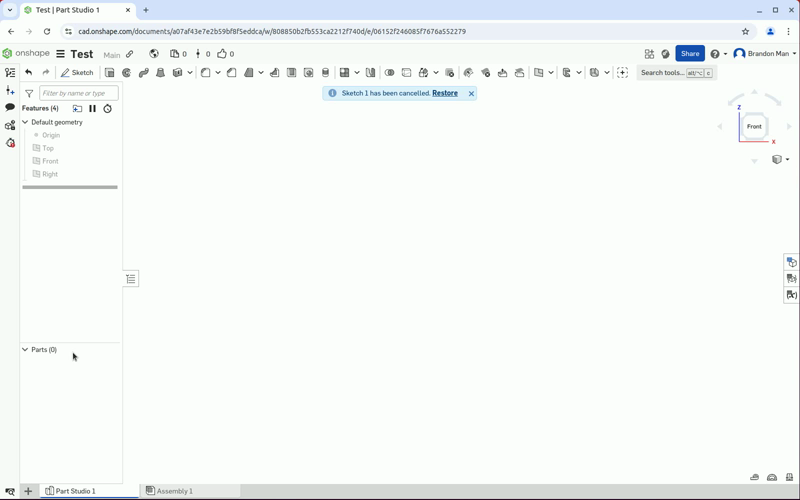
key(shift+s)
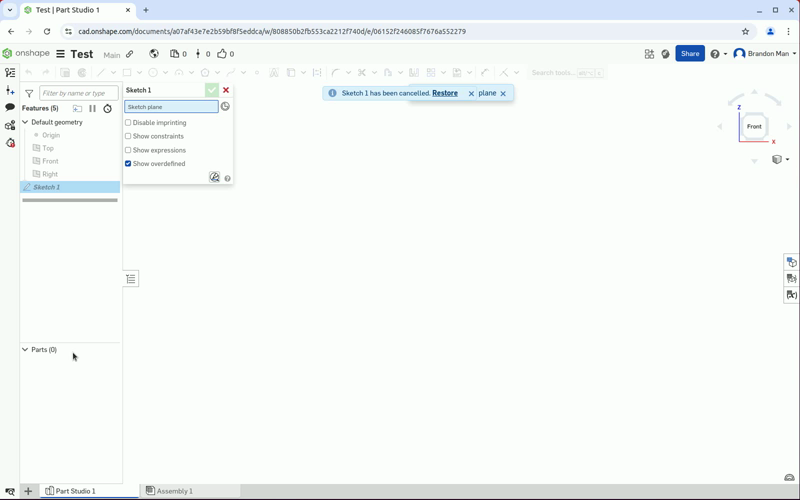
mouse_move(73, 163)
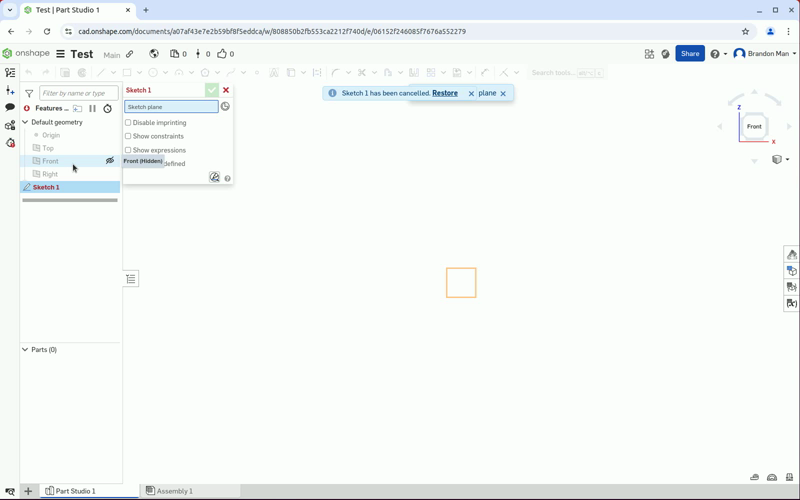
click(73, 163)
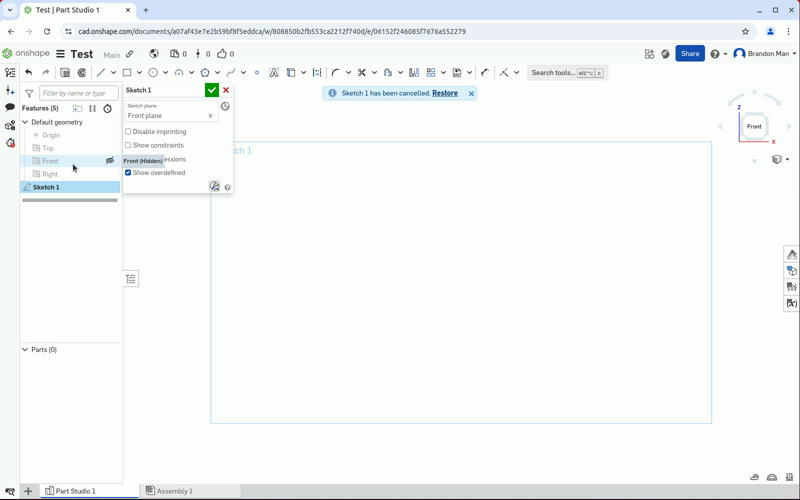
mouse_move(73, 352)
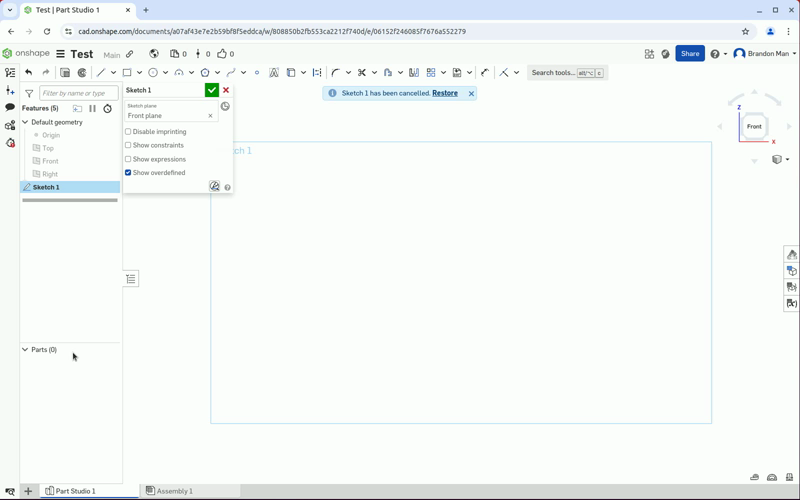
key(y)
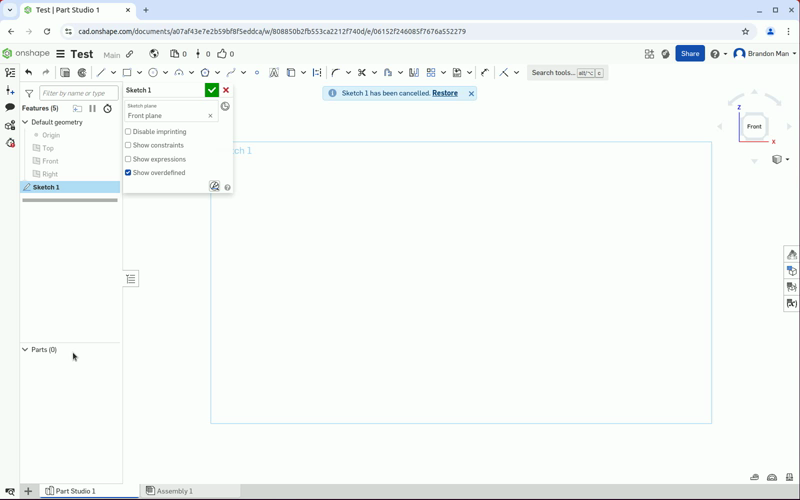
key(l)
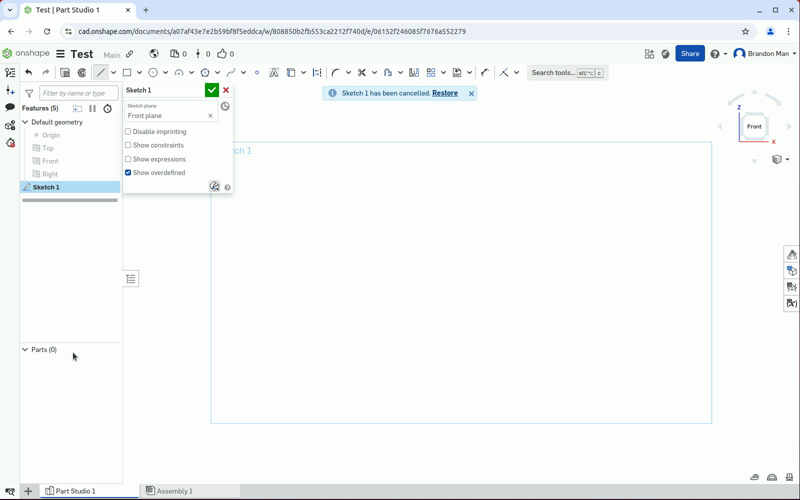
key_down(shift)
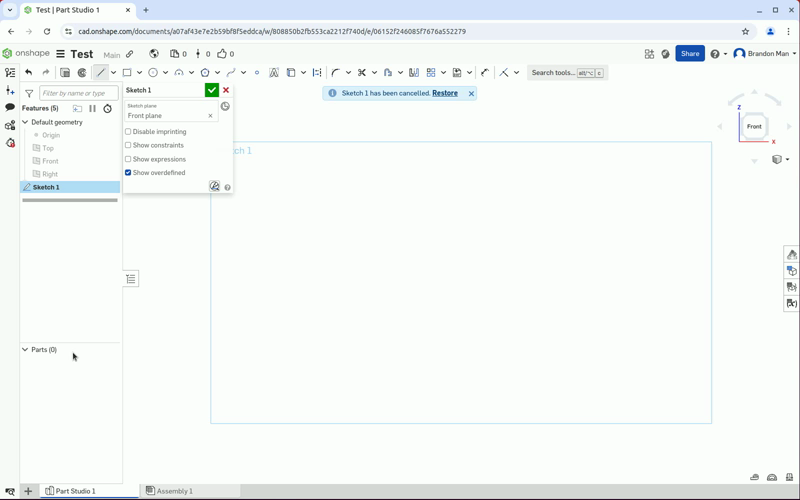
mouse_move(348, 266)
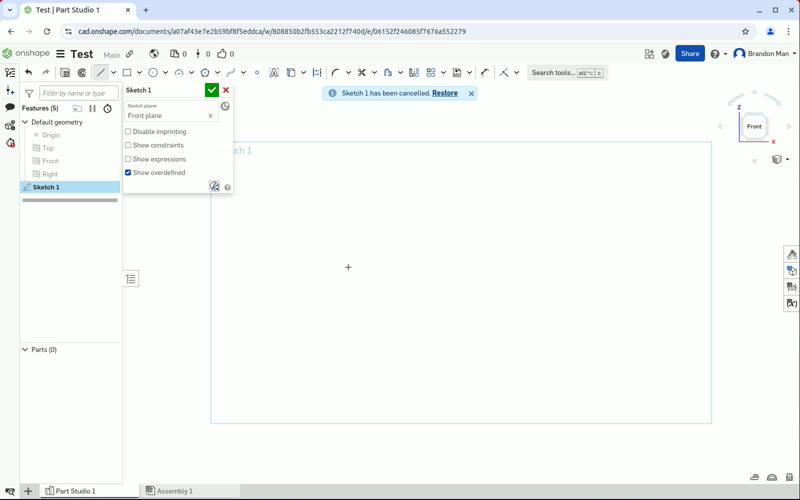
click(348, 266)
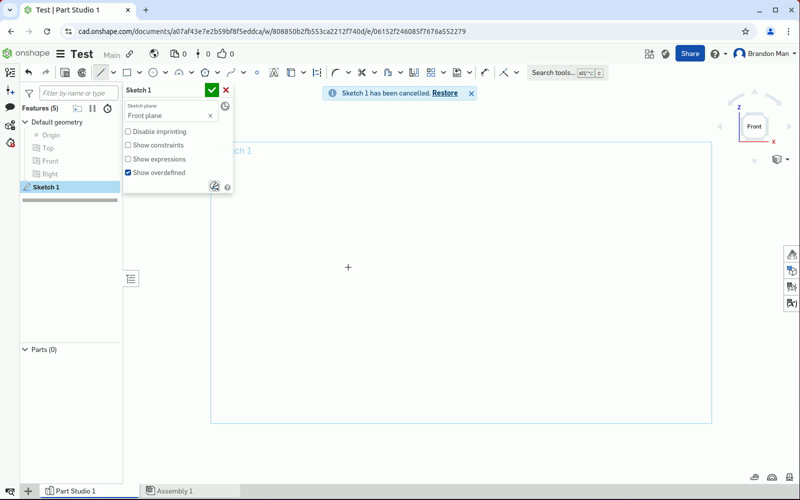
key_up(shift)
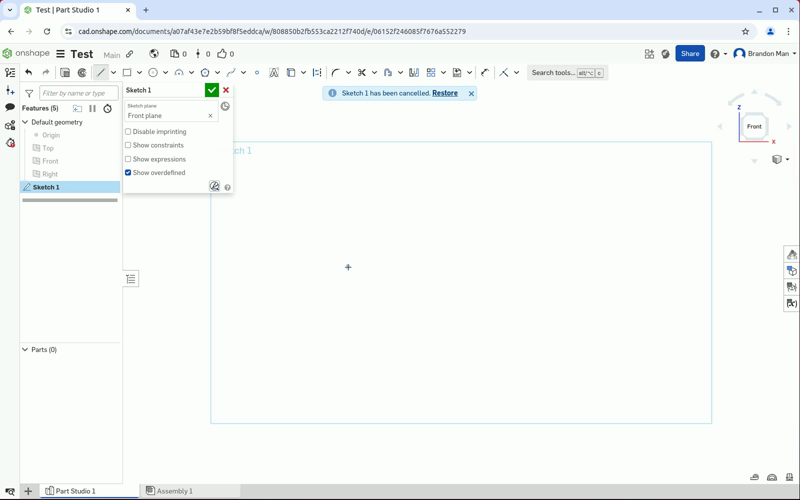
key_down(shift)
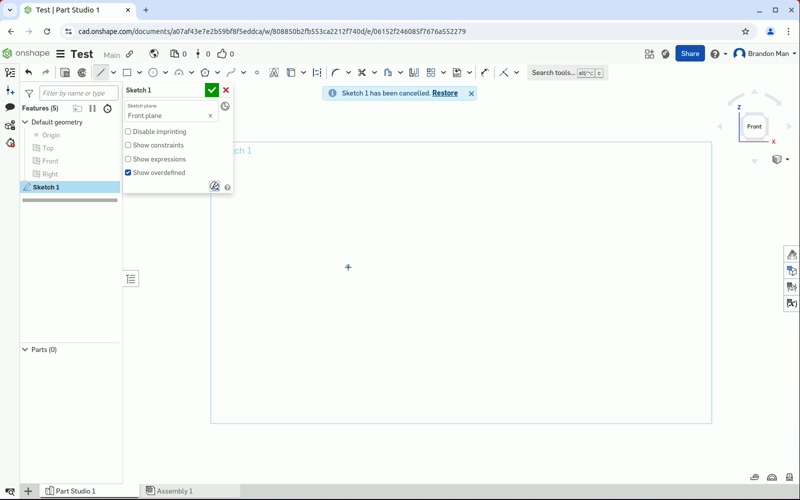
mouse_move(392, 343)
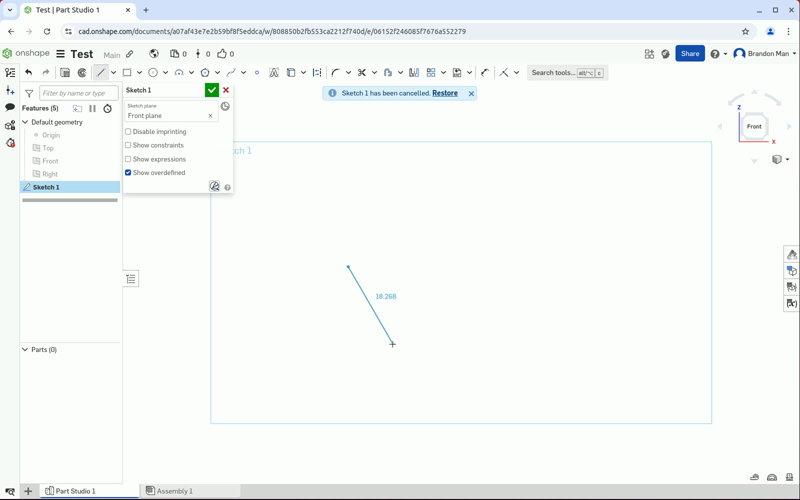
click(392, 343)
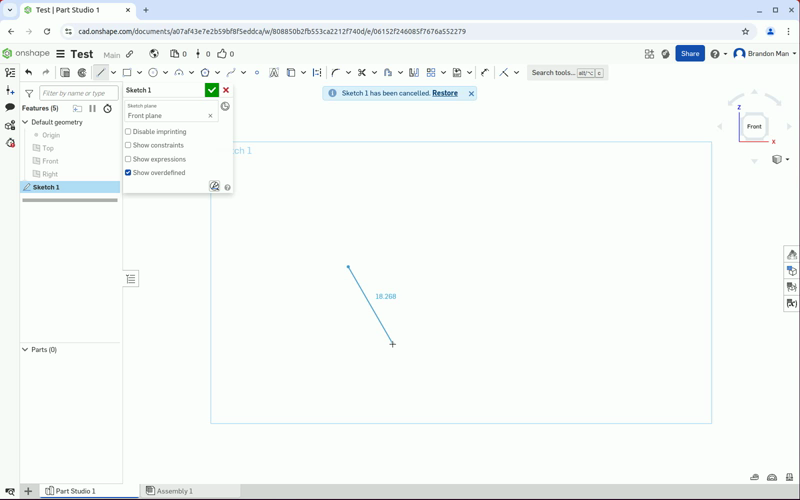
key_up(shift)
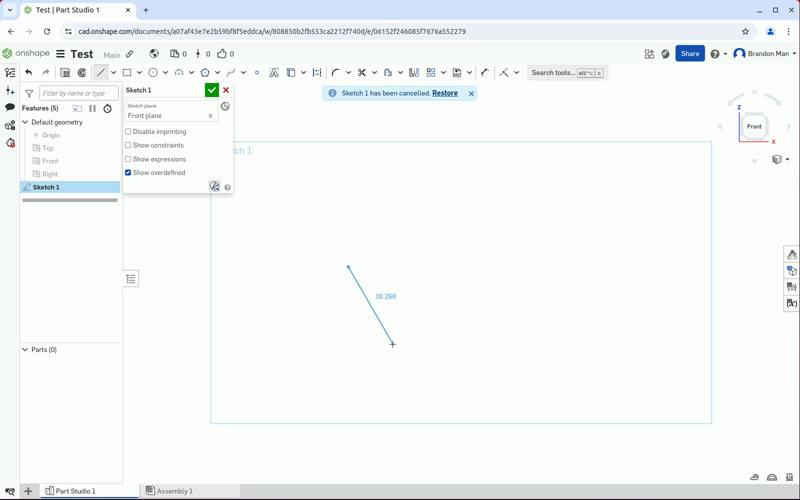
key_down(shift)
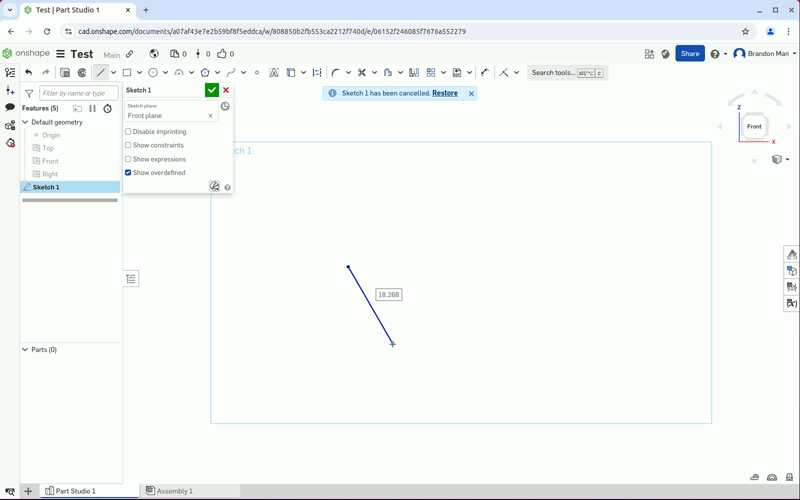
mouse_move(454, 343)
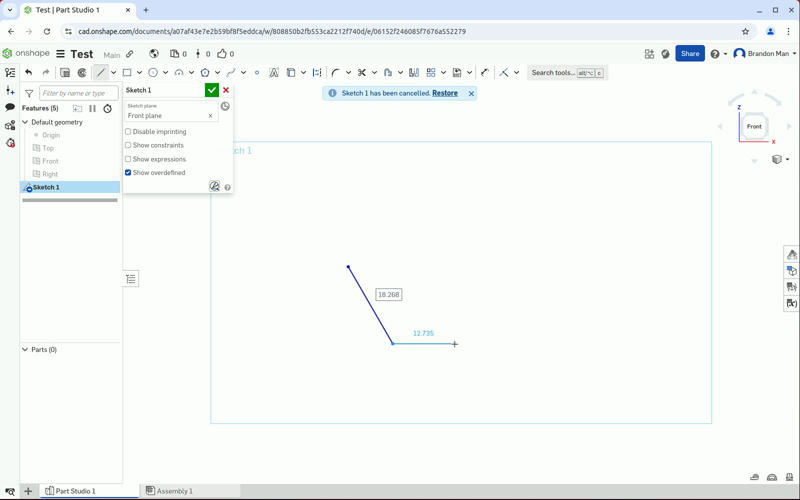
click(454, 343)
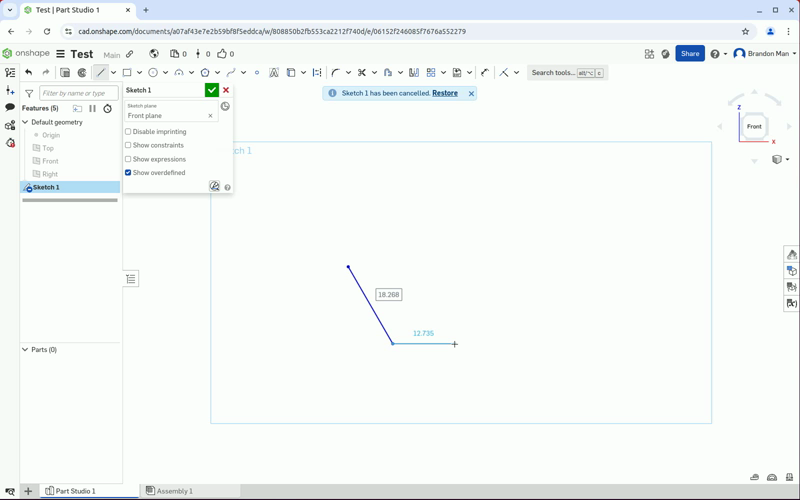
key_up(shift)
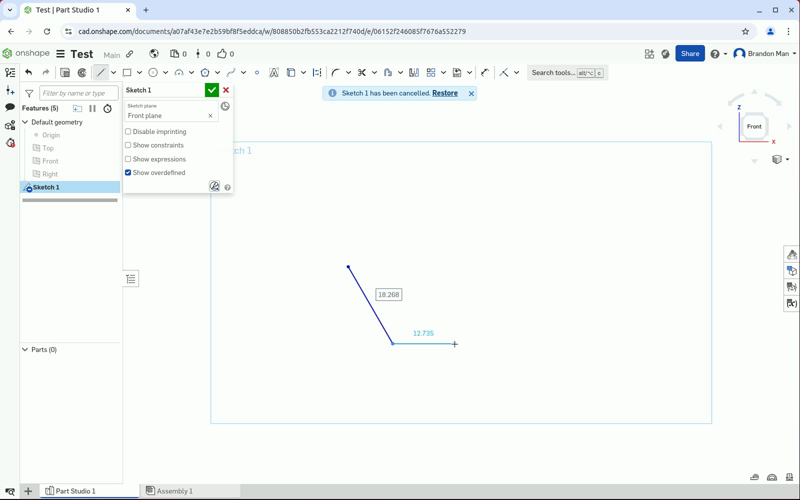
key_down(shift)
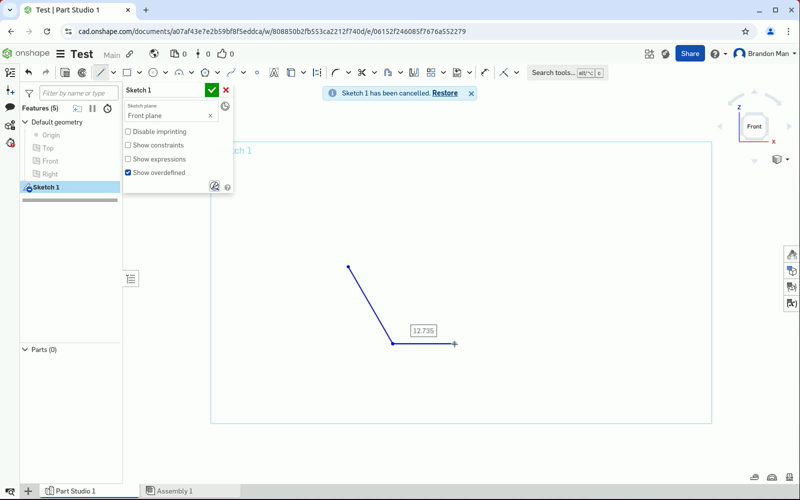
mouse_move(484, 343)
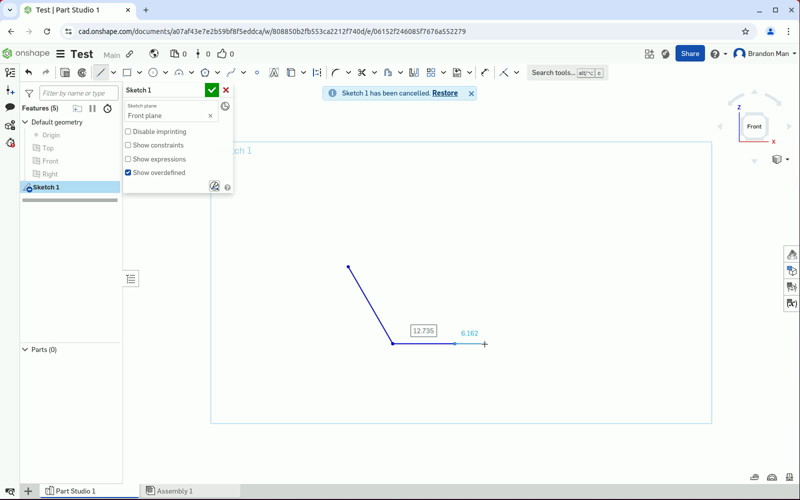
mouse_move(463, 324)
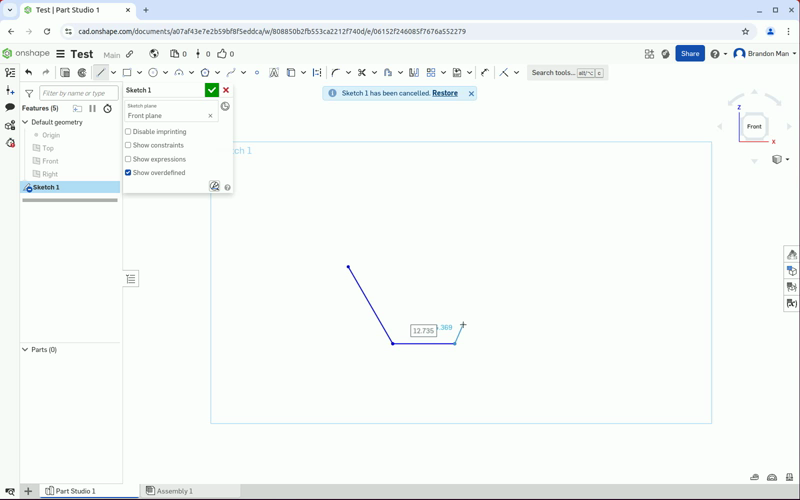
click(463, 324)
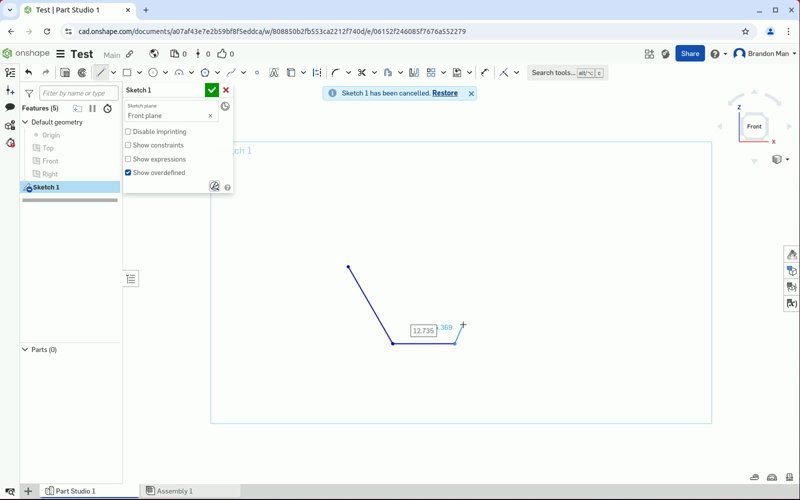
key_up(shift)
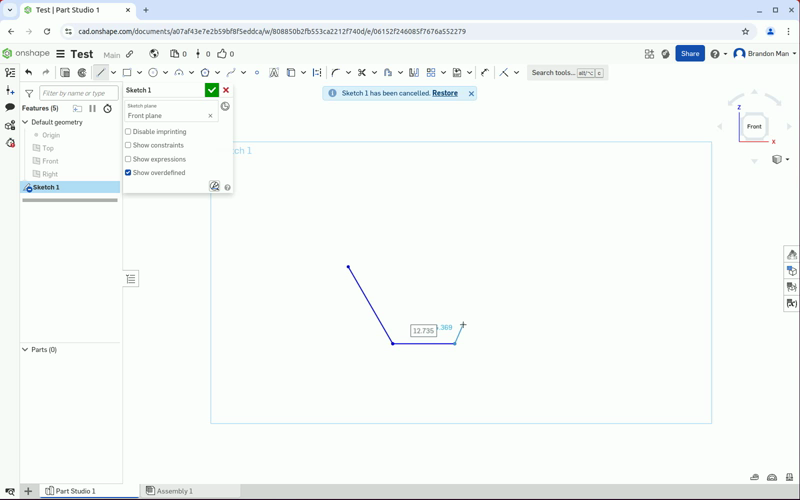
key_down(shift)
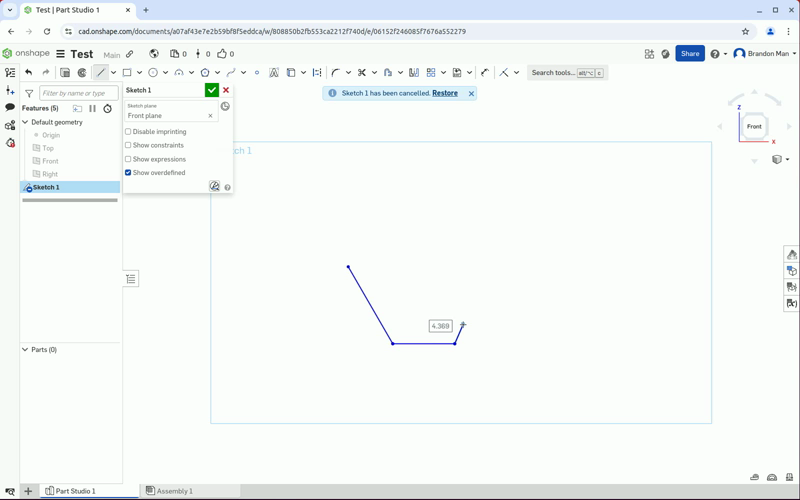
mouse_move(488, 265)
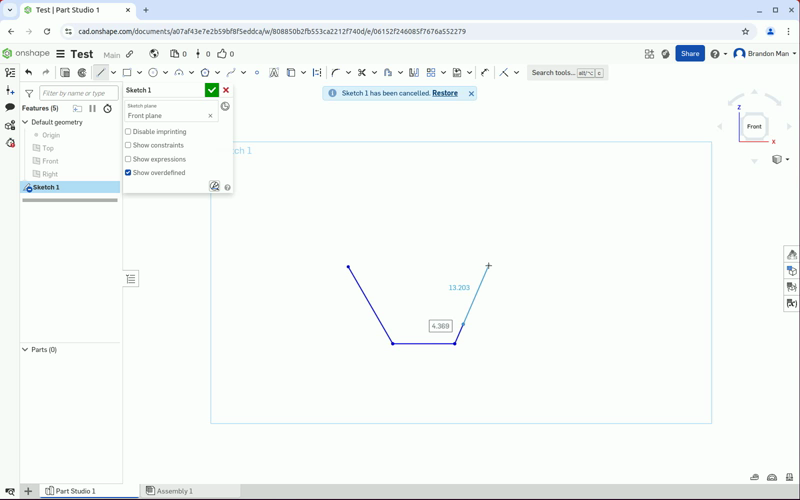
click(488, 265)
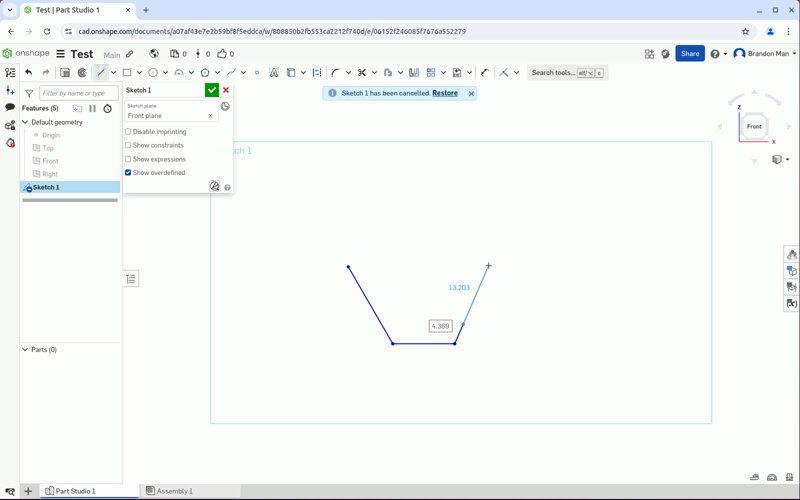
key_up(shift)
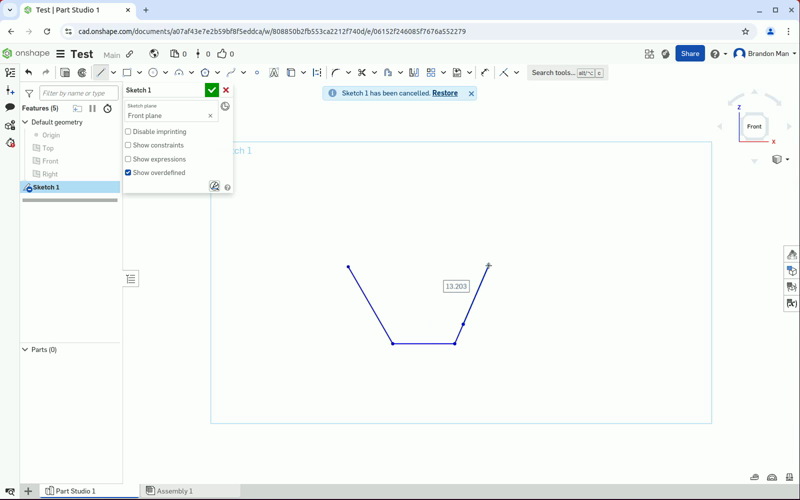
key_down(shift)
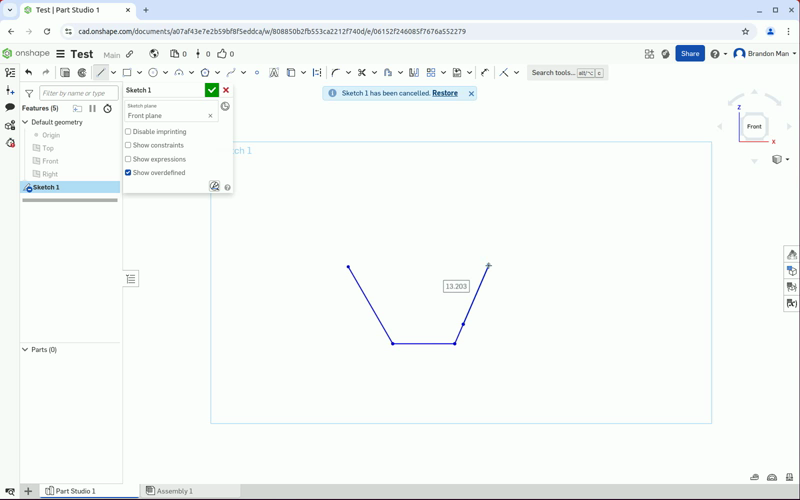
mouse_move(348, 266)
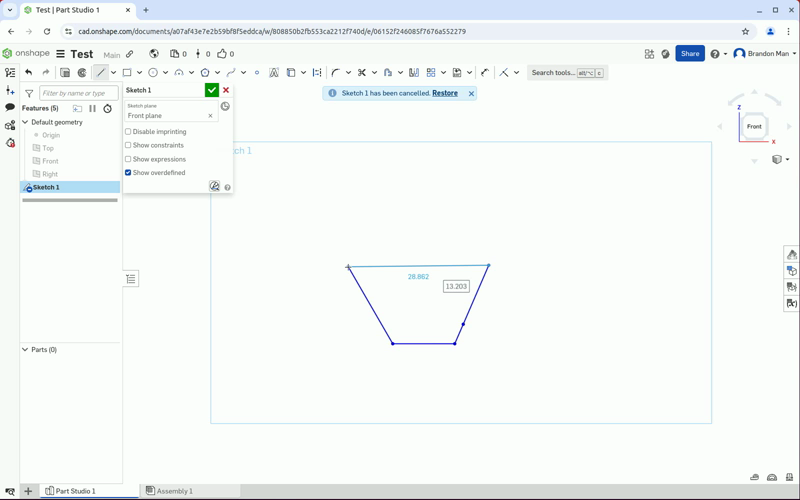
key_up(shift)
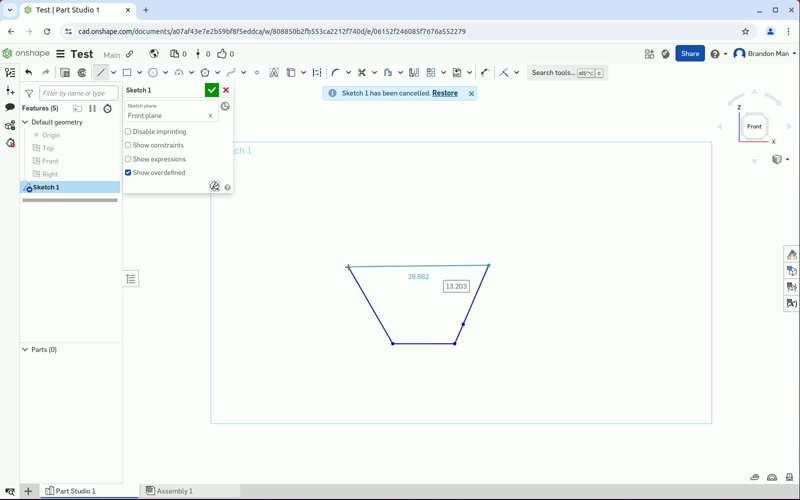
click(348, 266)
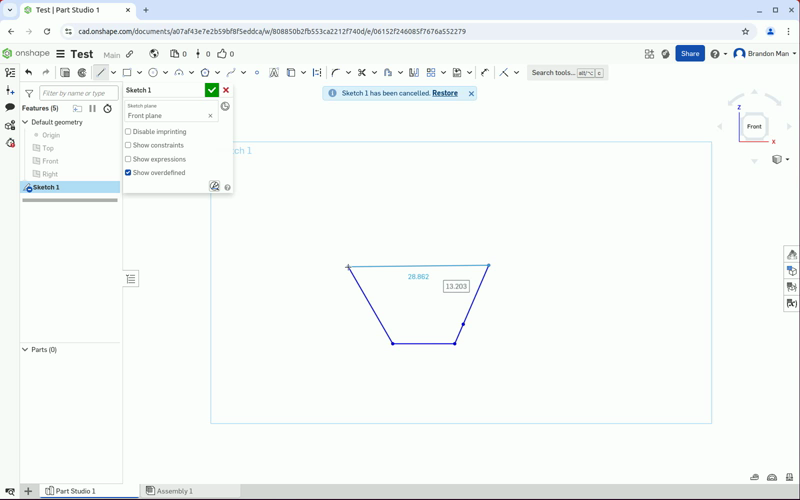
key(esc)
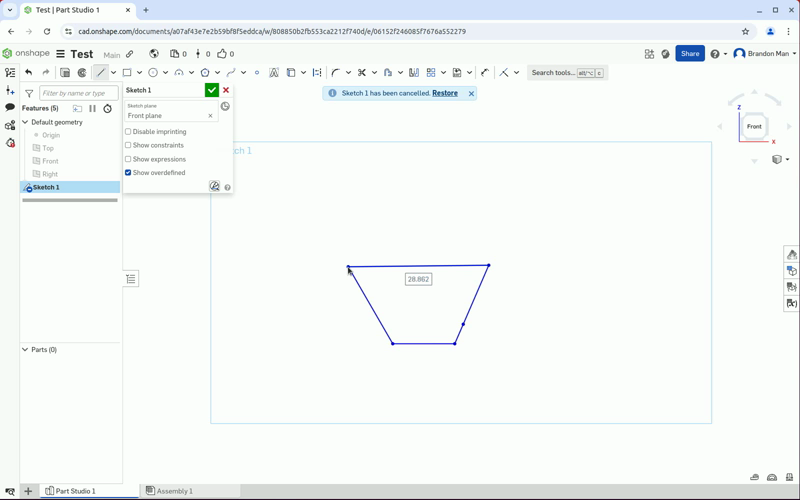
mouse_move(396, 287)
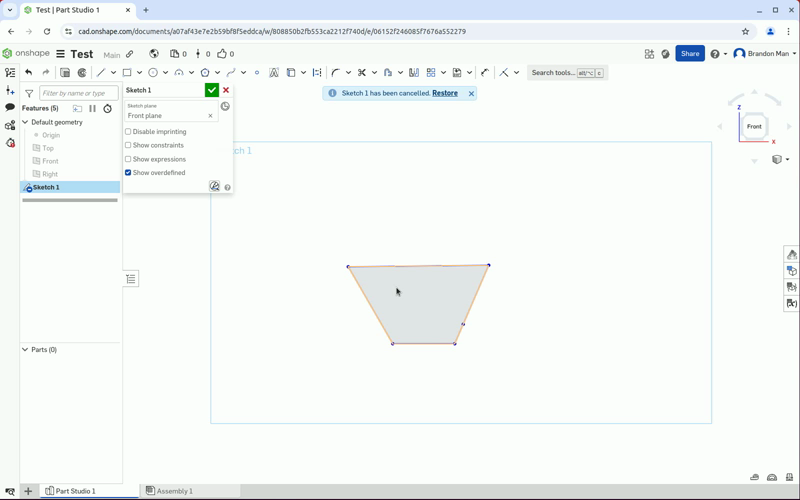
click(396, 287)
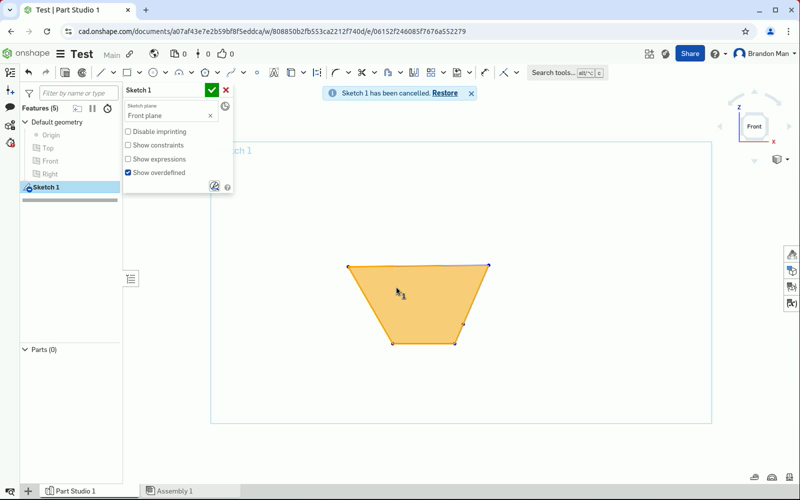
mouse_move(73, 352)
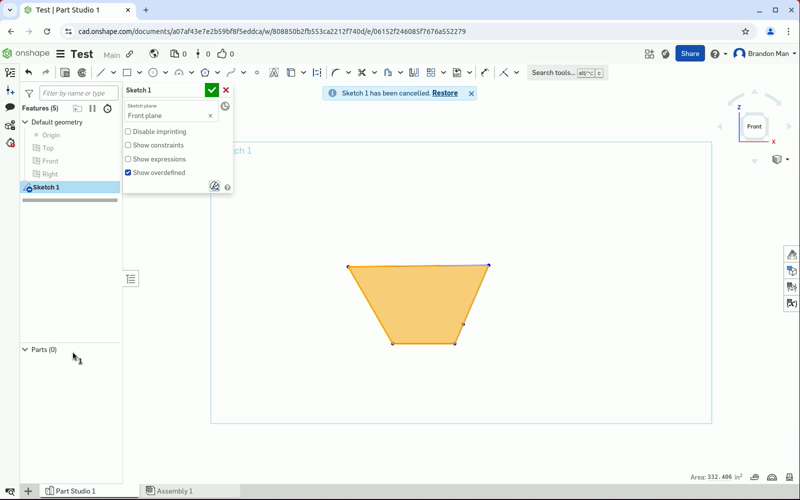
key(shift+y)
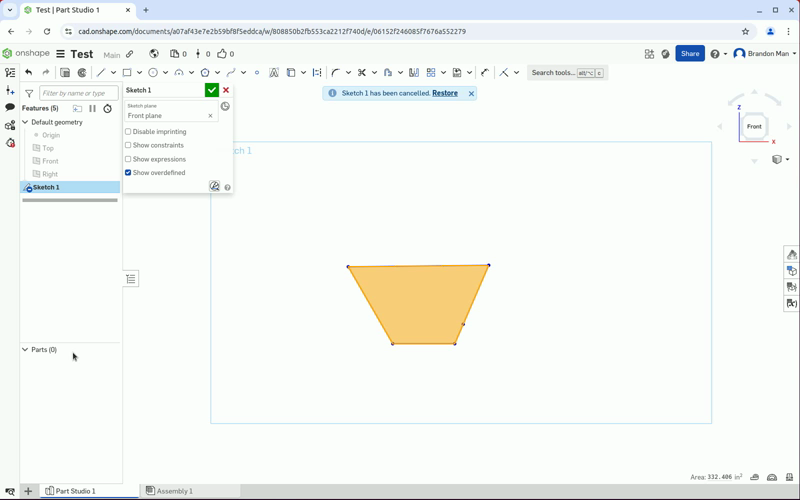
key(shift+e)
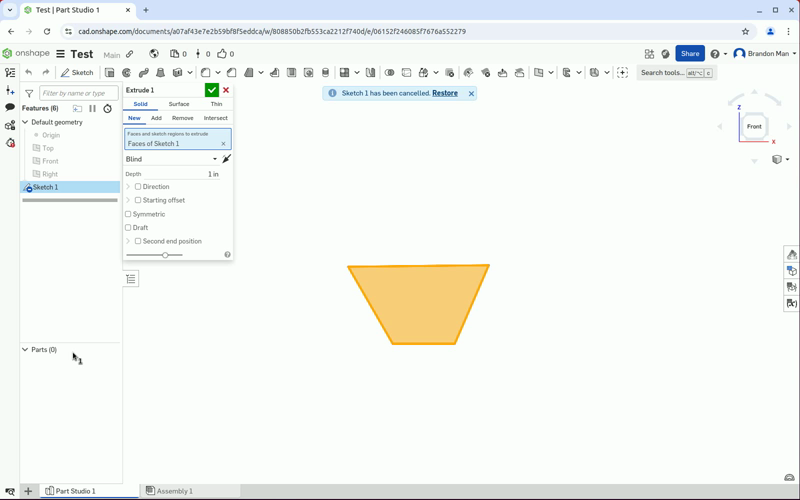
mouse_move(143, 106)
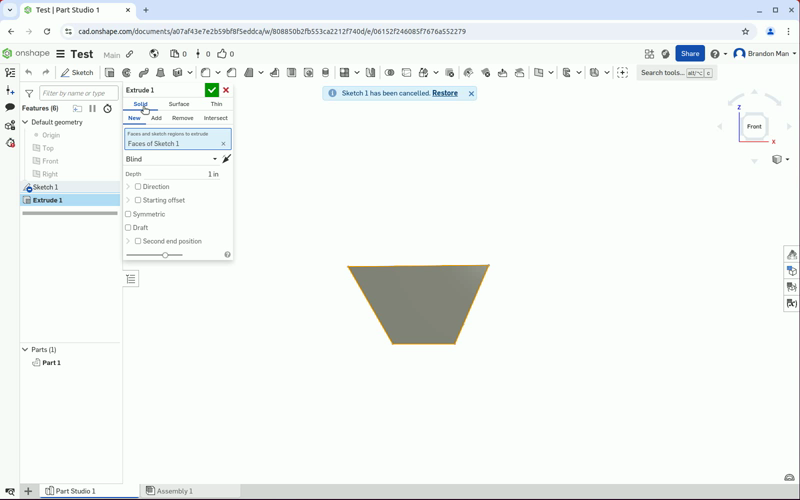
click(143, 106)
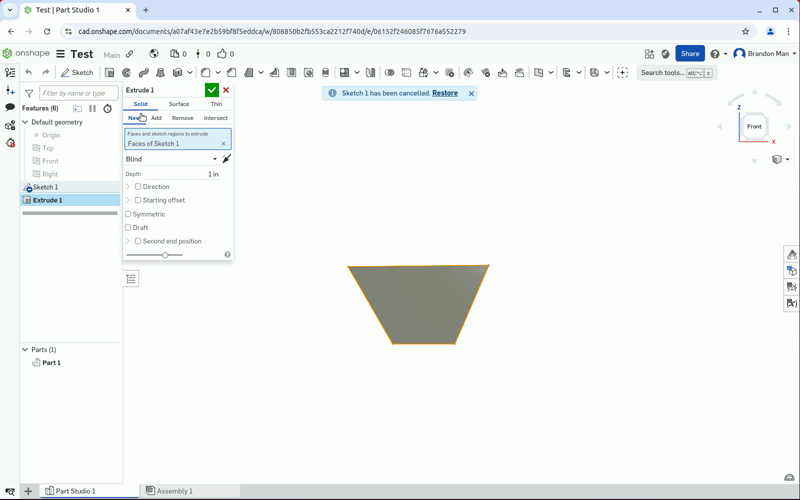
mouse_move(137, 120)
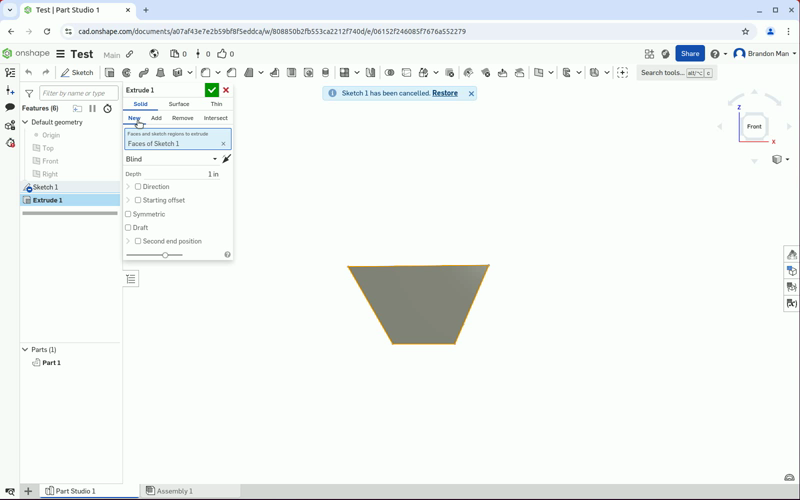
click(137, 120)
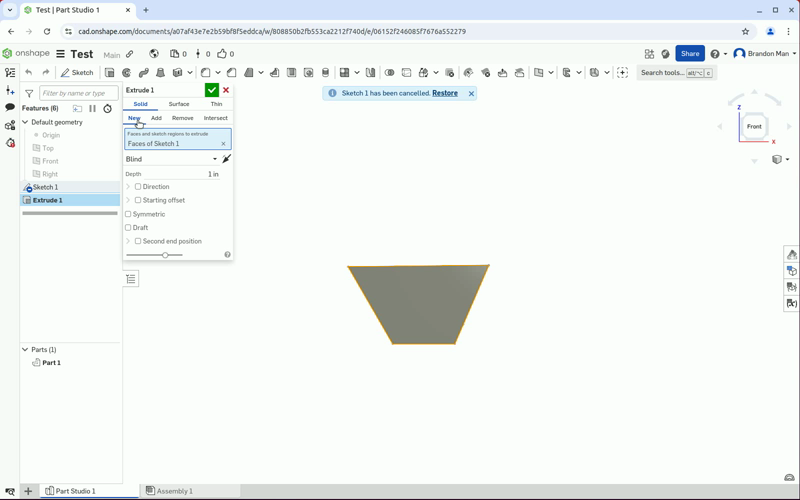
key(tab, 4)
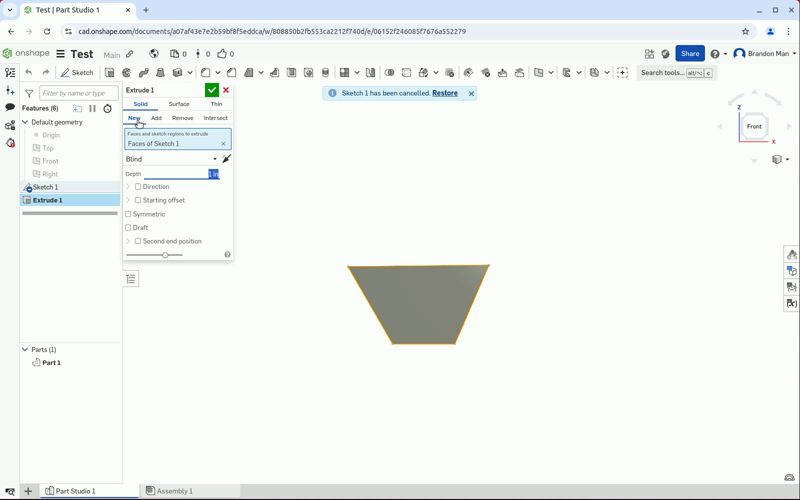
text(16.609)
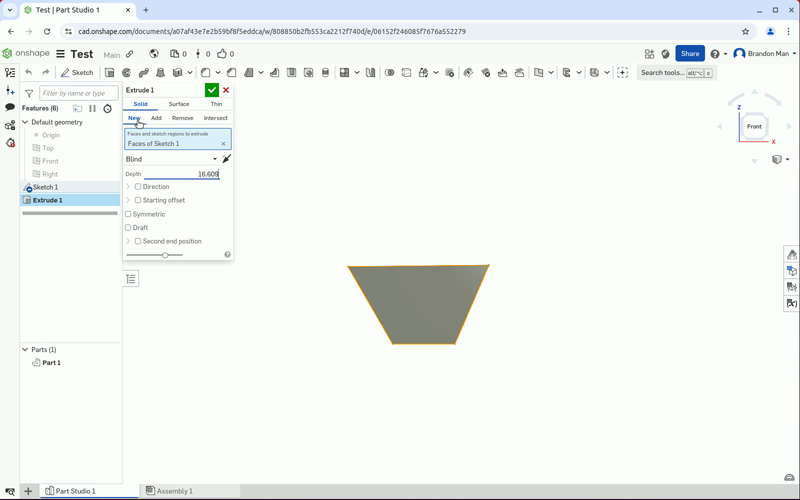
key(enter)
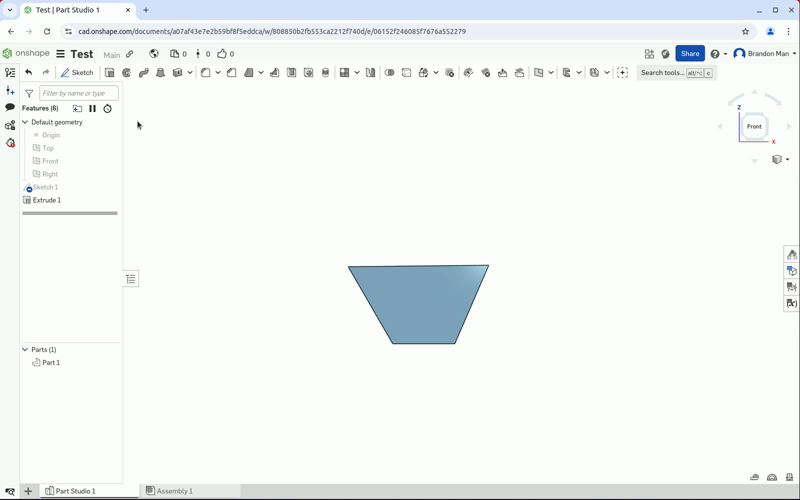
key(shift+h)
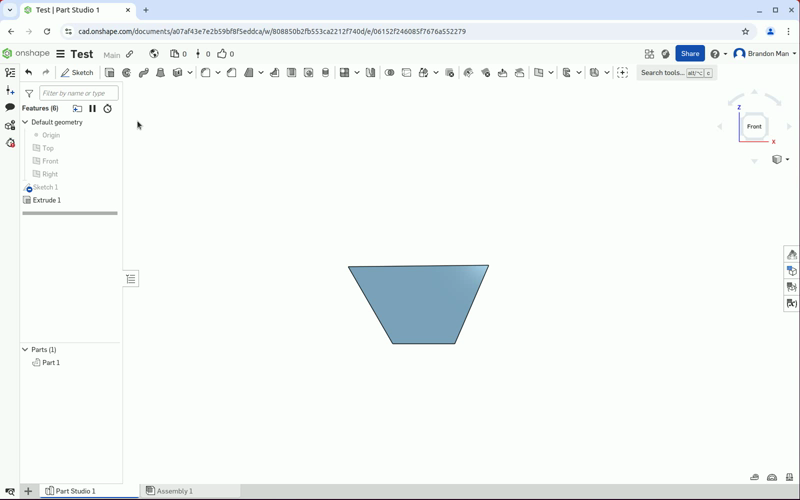
key(shift+h)
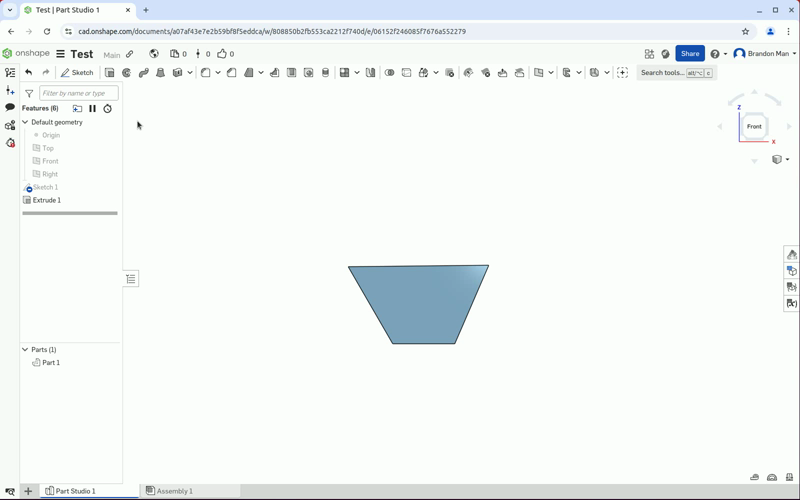
mouse_move(73, 189)
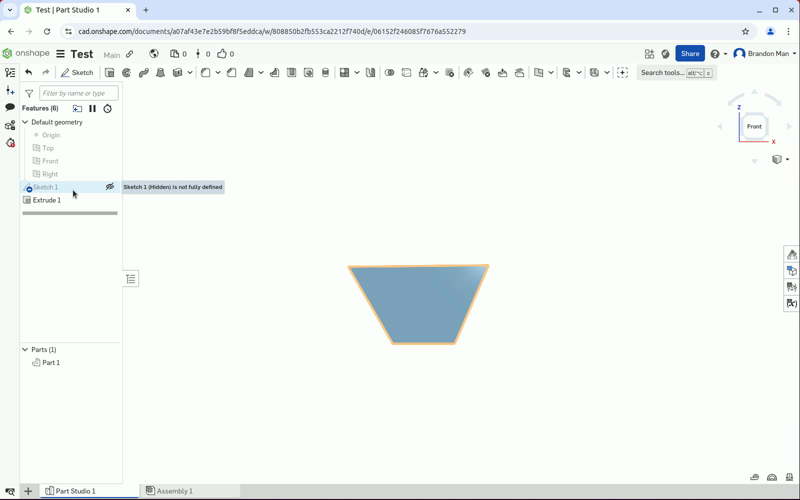
click(73, 189)
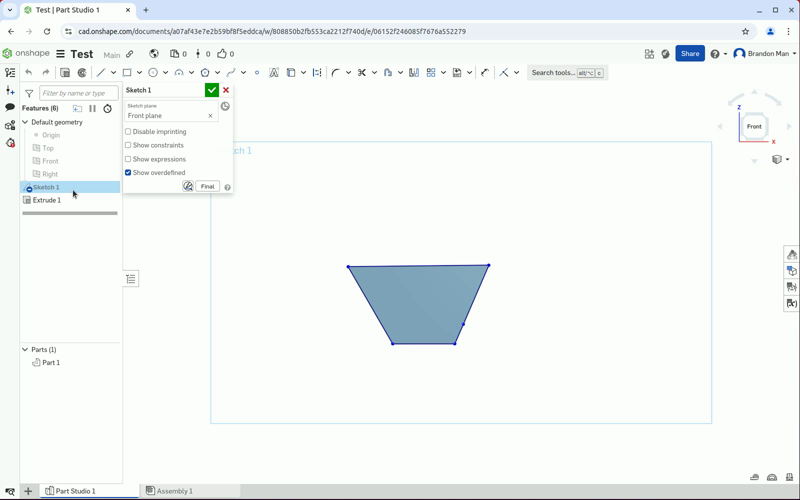
mouse_move(229, 92)
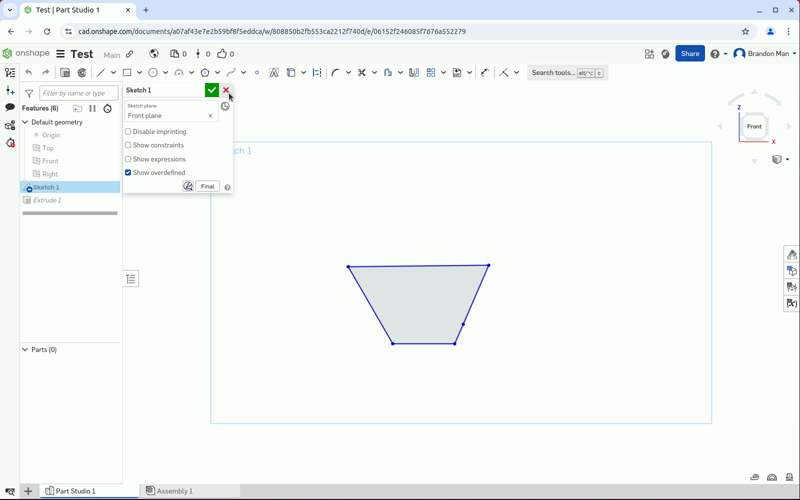
click(229, 92)
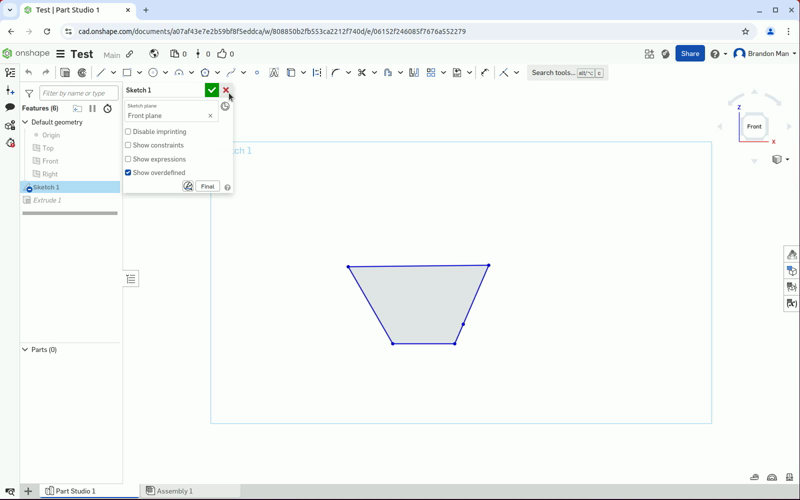
key(shift+s)
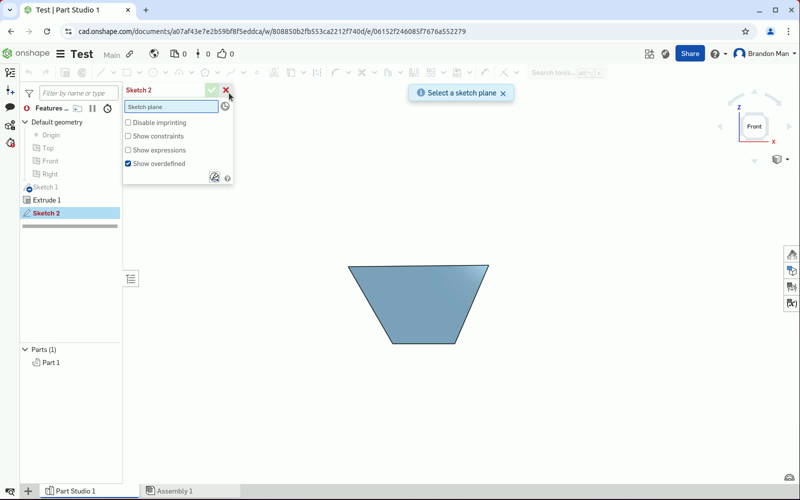
mouse_move(73, 163)
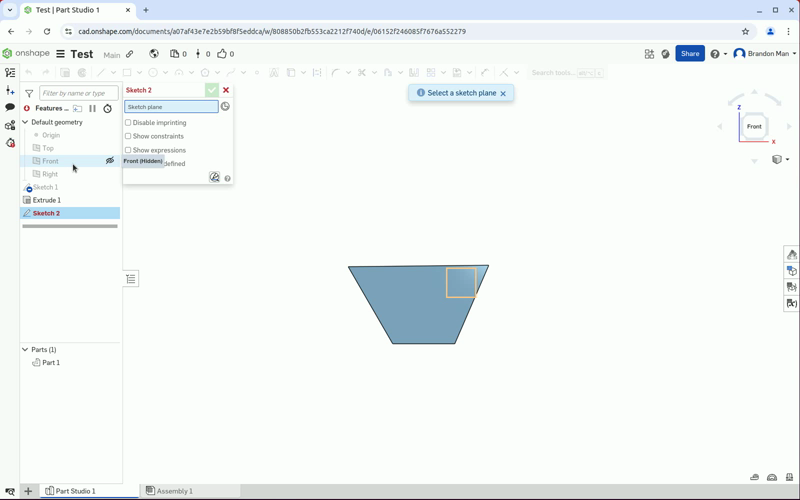
click(73, 163)
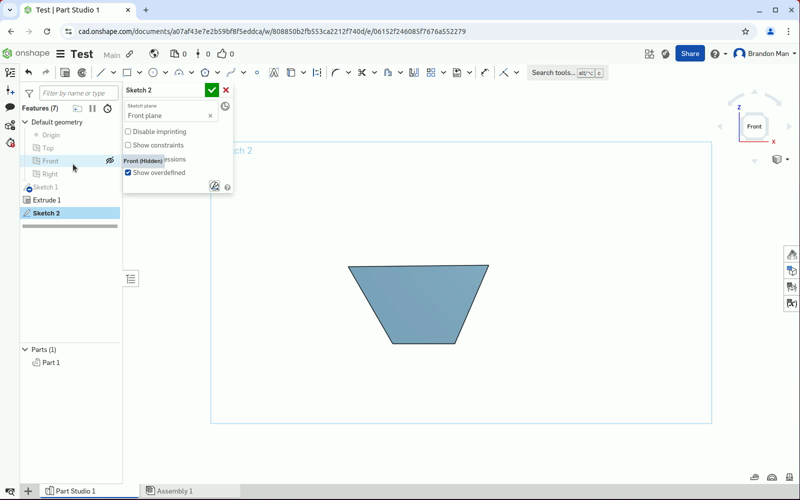
mouse_move(73, 352)
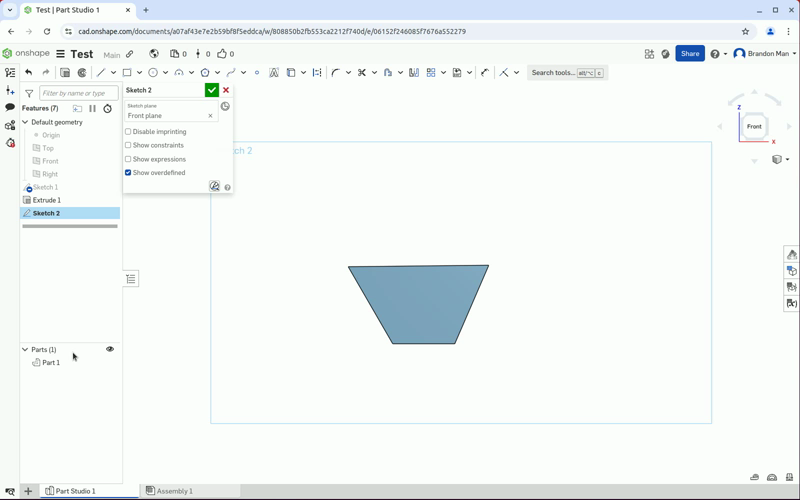
key(y)
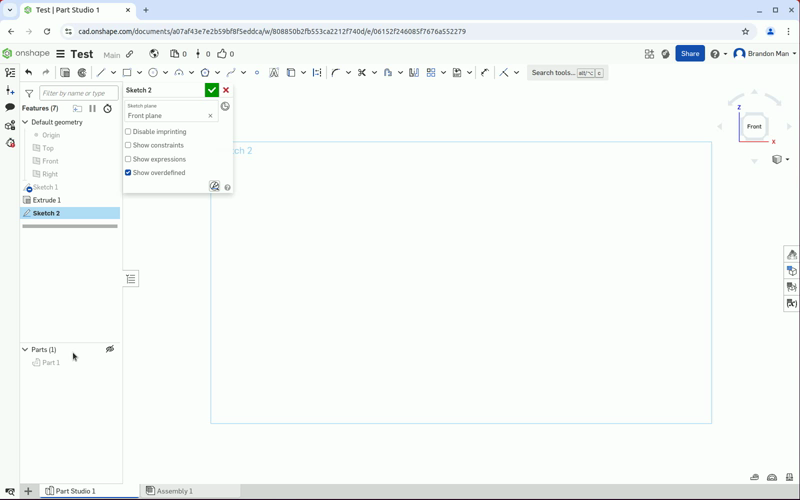
key(l)
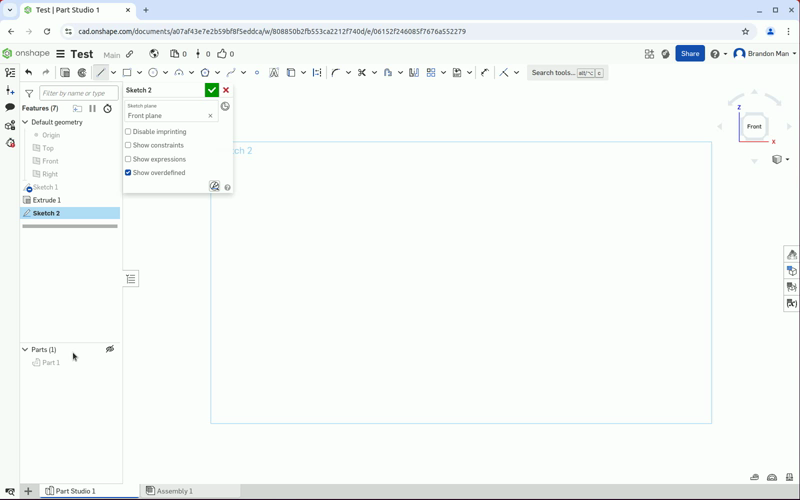
key_down(shift)
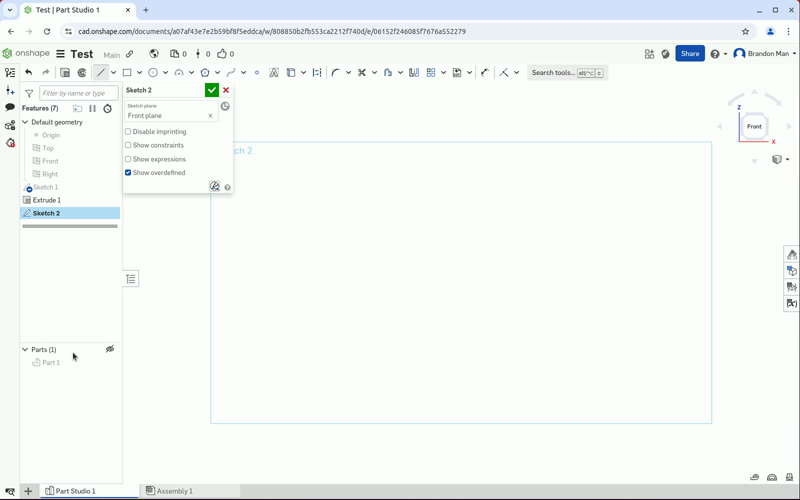
mouse_move(456, 345)
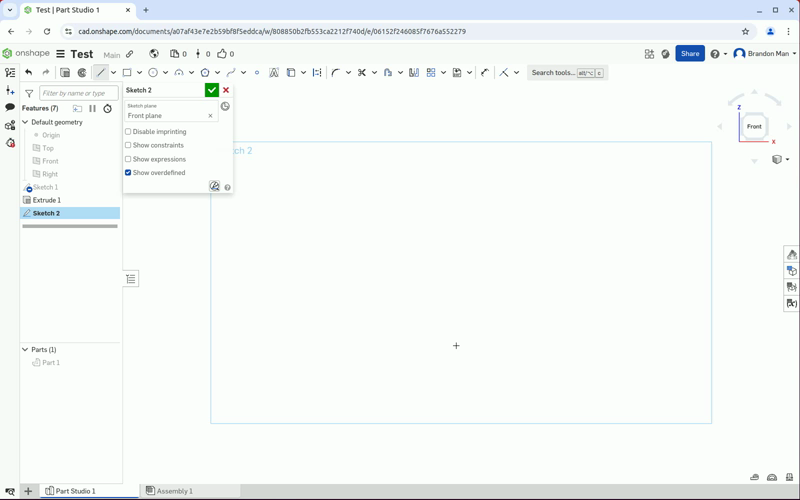
click(456, 345)
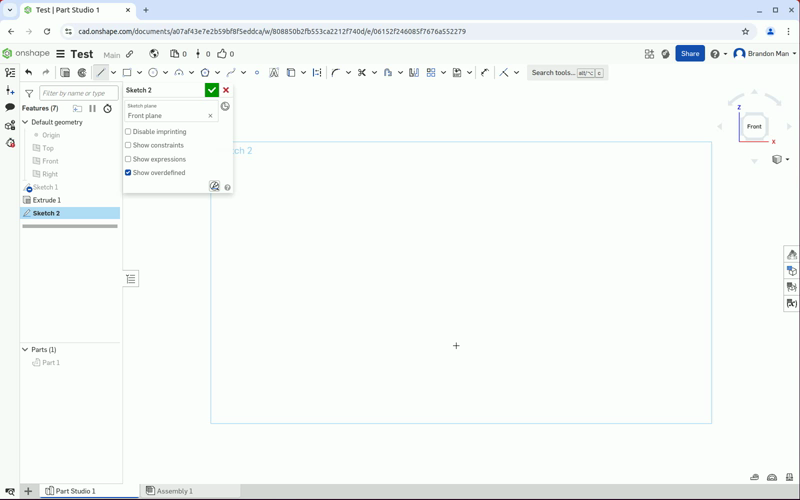
key_up(shift)
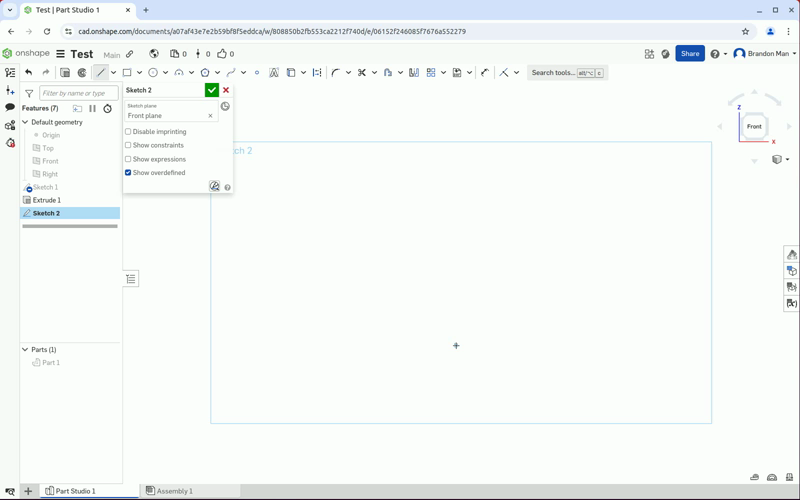
key_down(shift)
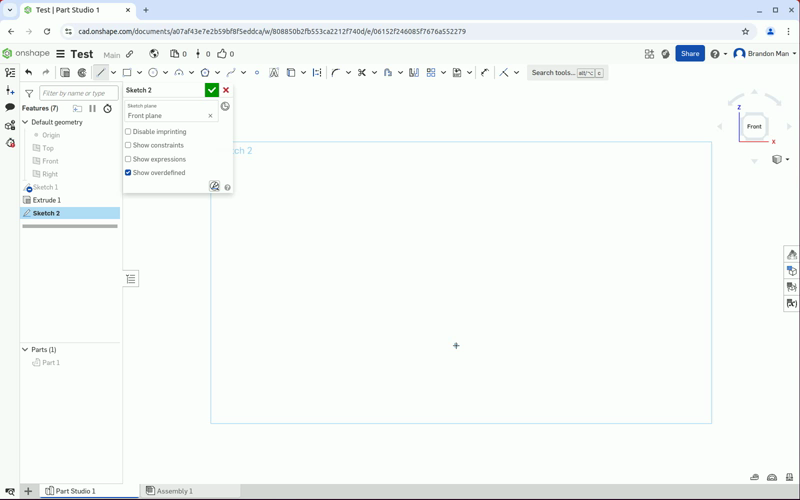
mouse_move(486, 345)
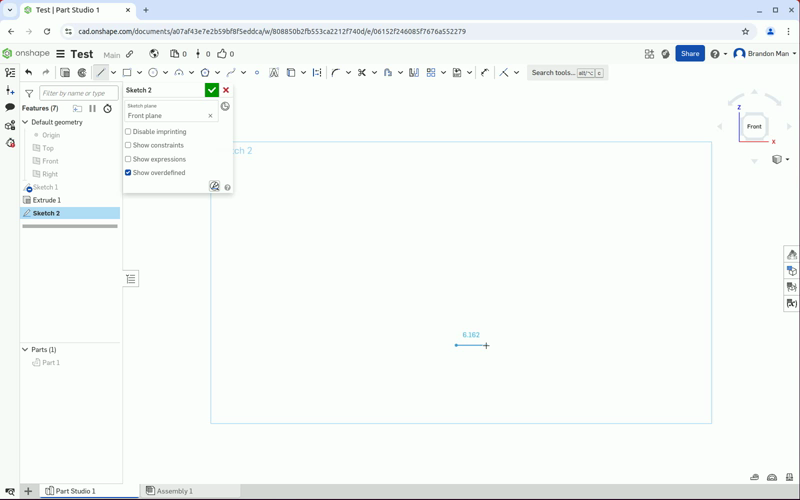
mouse_move(490, 344)
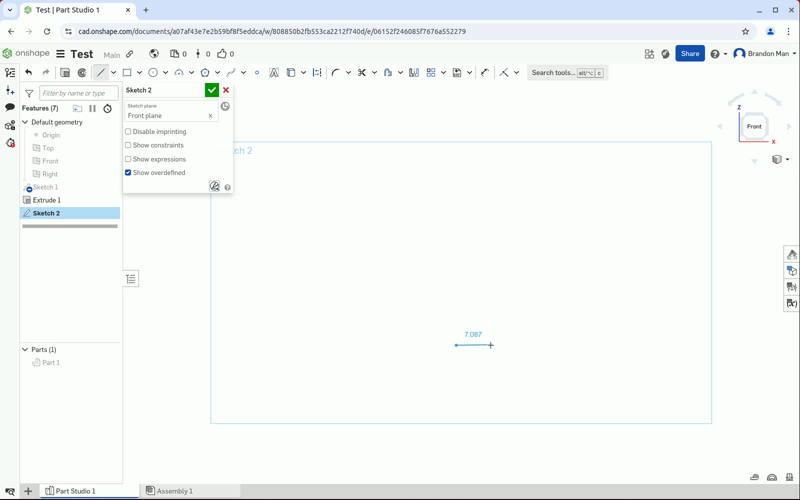
click(490, 344)
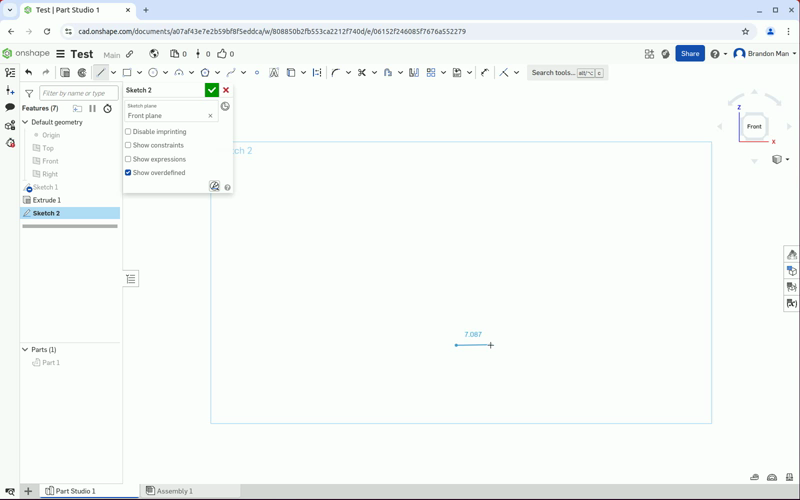
key_up(shift)
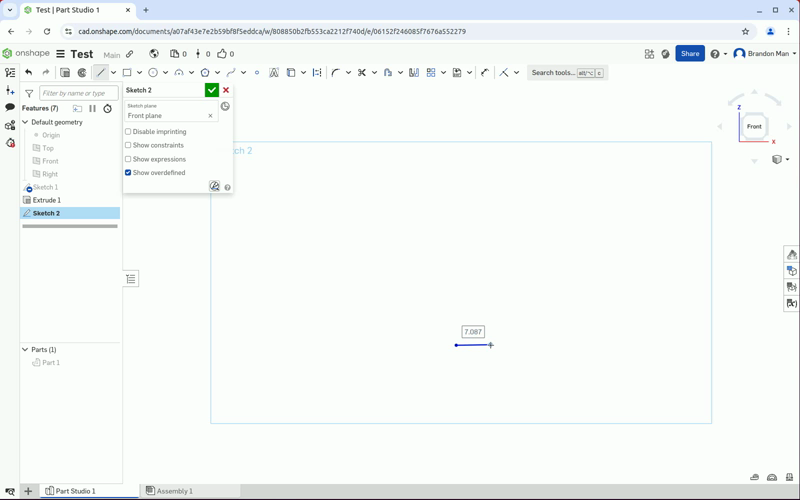
key_down(shift)
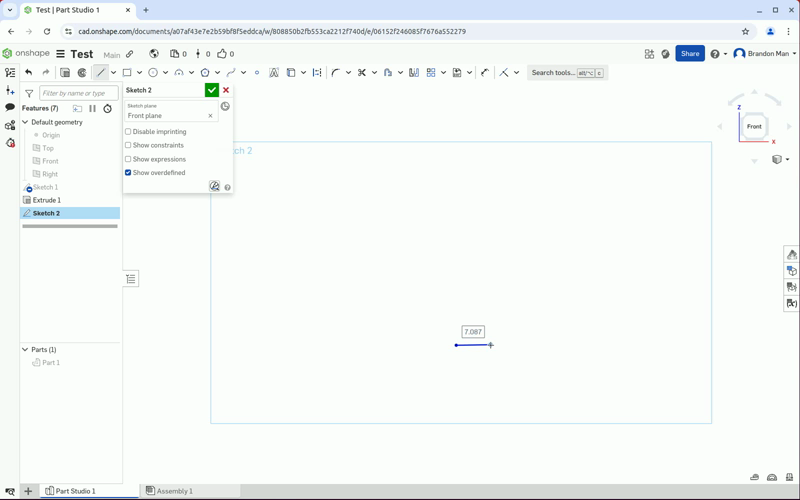
mouse_move(520, 344)
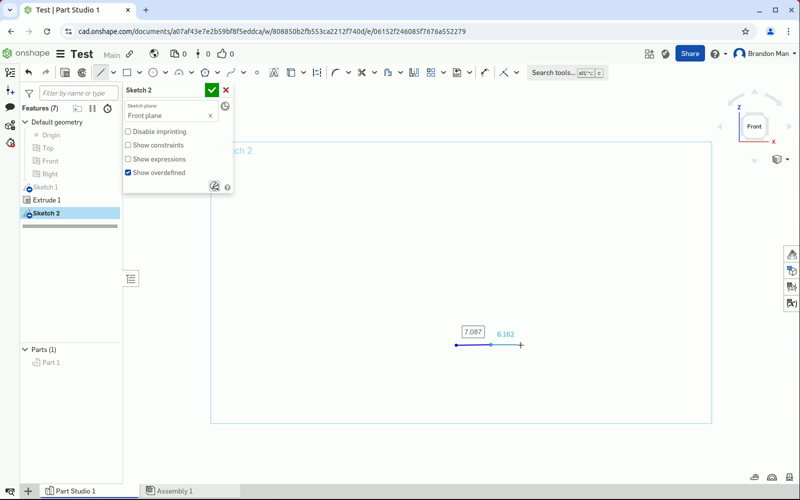
mouse_move(490, 323)
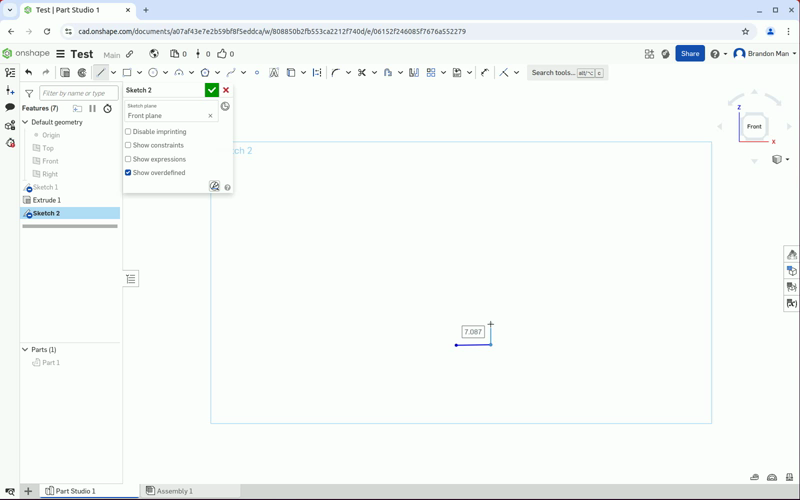
click(490, 323)
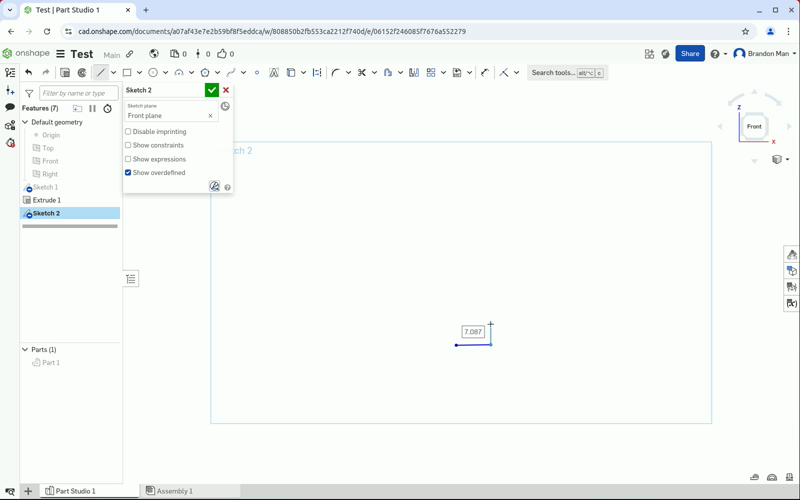
key_up(shift)
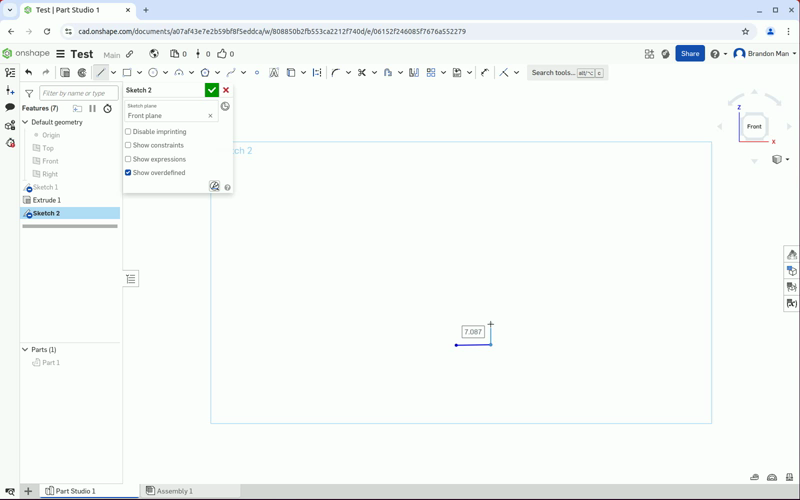
key_down(shift)
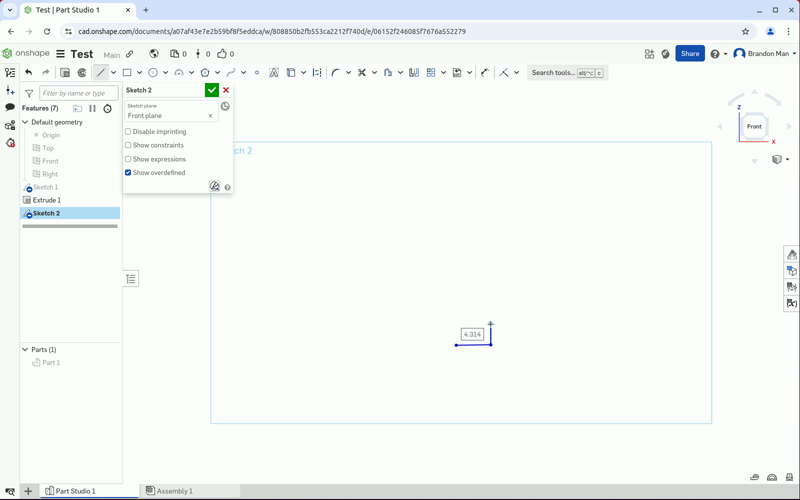
mouse_move(520, 323)
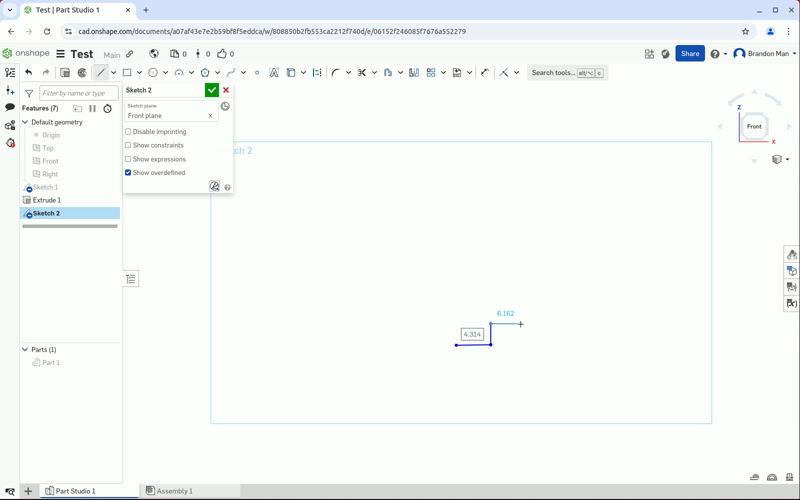
mouse_move(464, 324)
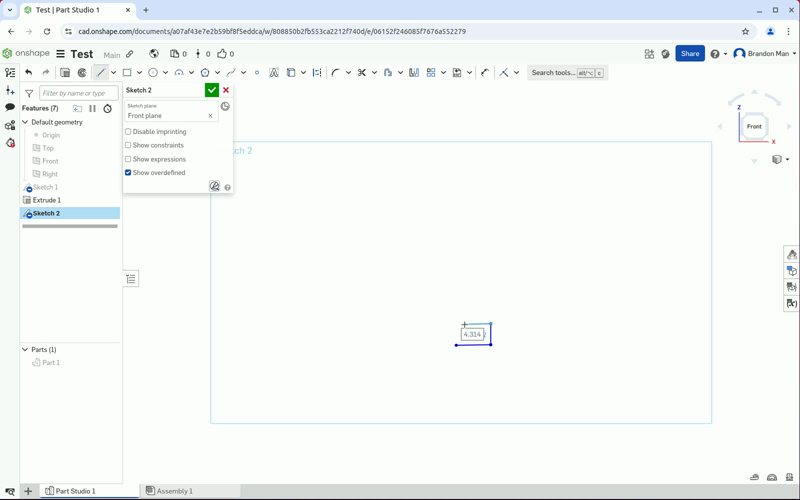
click(464, 324)
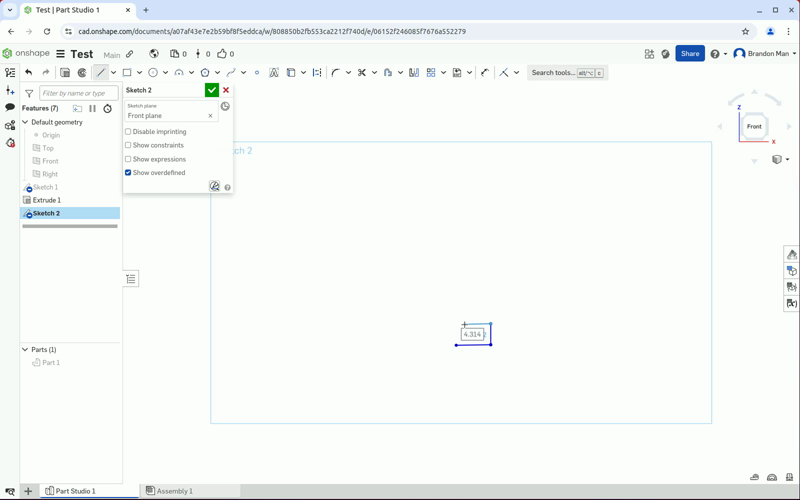
key_up(shift)
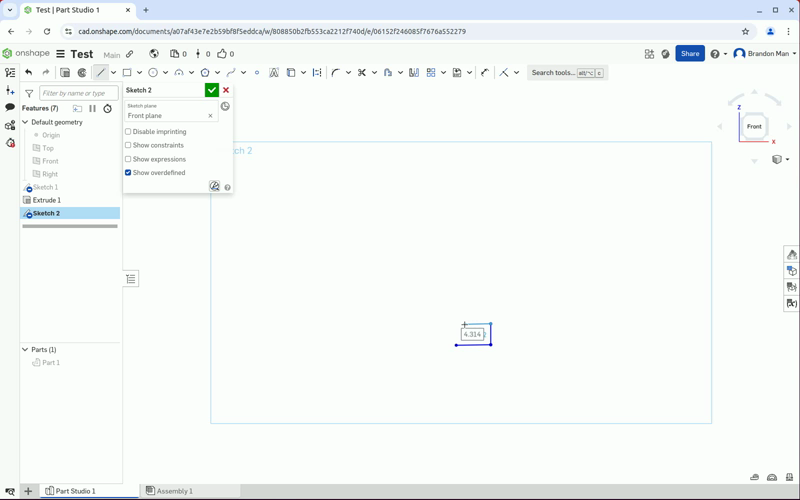
mouse_move(495, 324)
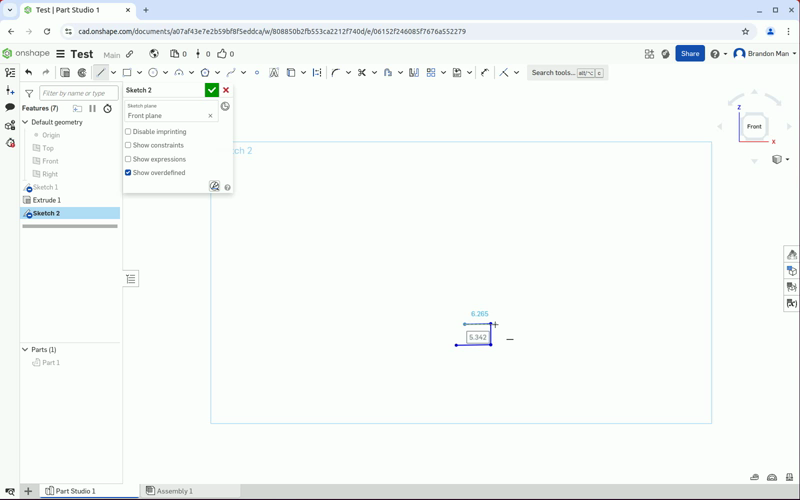
key_down(shift)
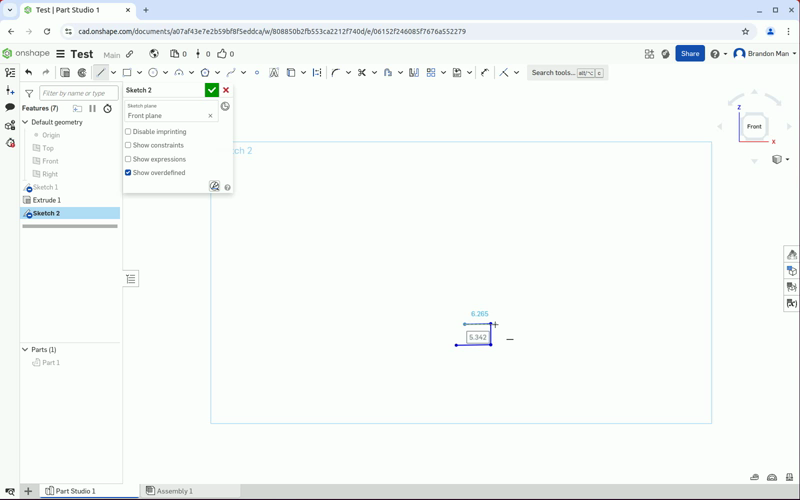
mouse_move(456, 345)
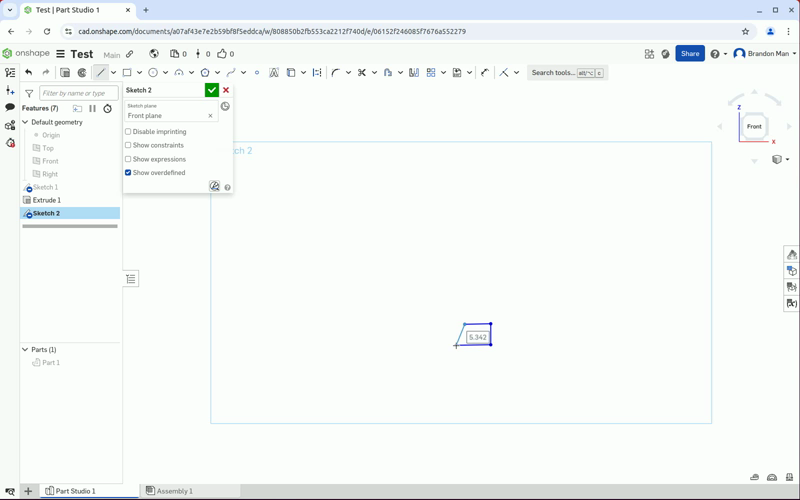
key_up(shift)
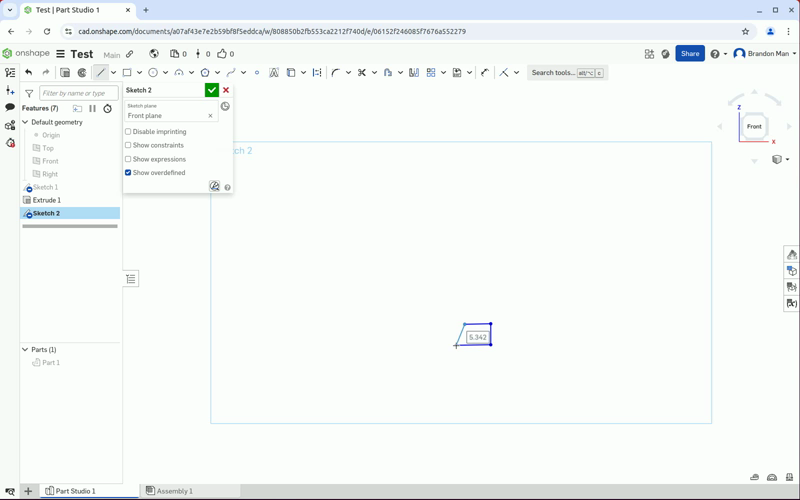
click(456, 345)
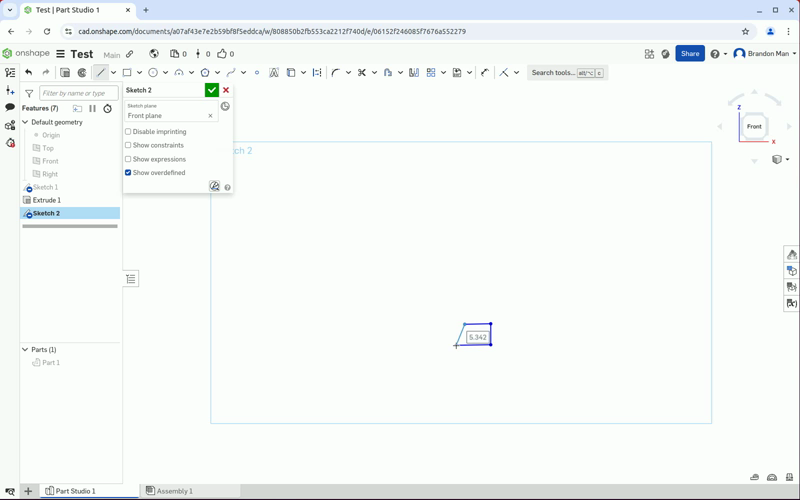
key(esc)
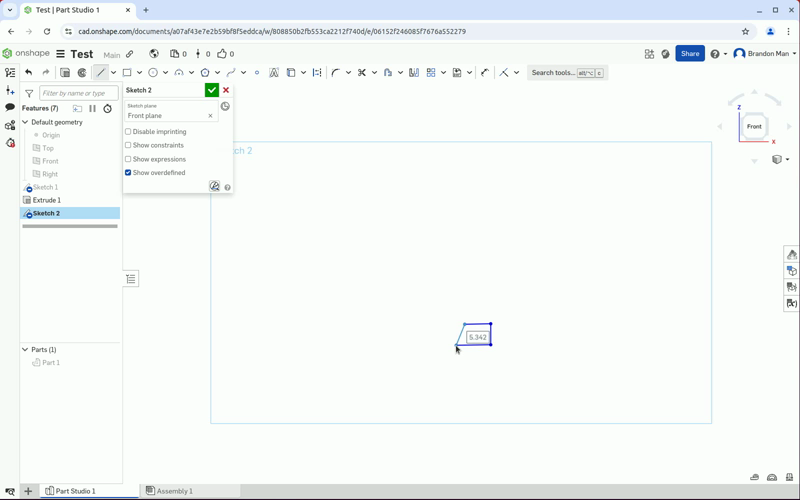
mouse_move(465, 340)
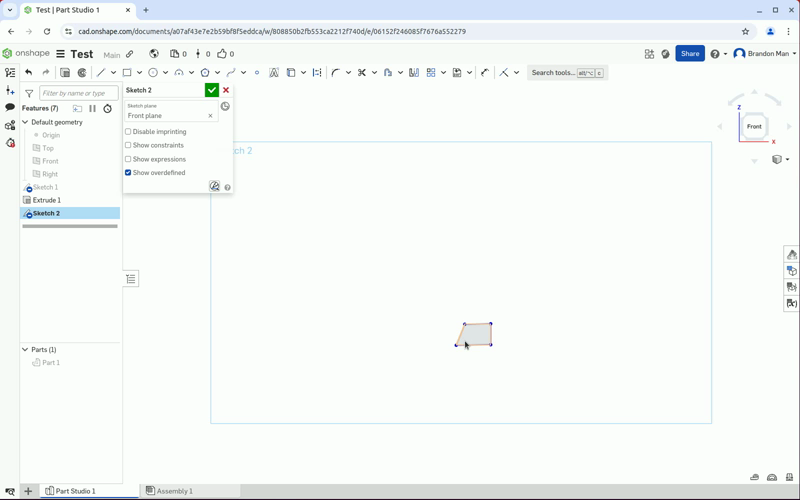
scroll(6)
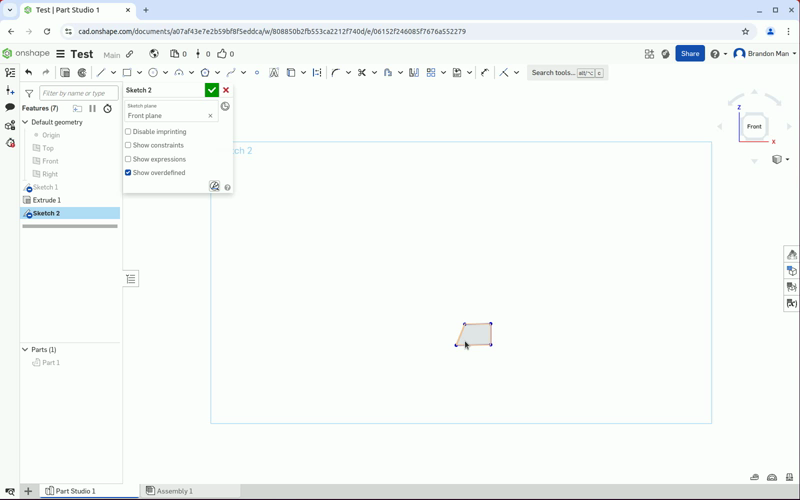
scroll(6)
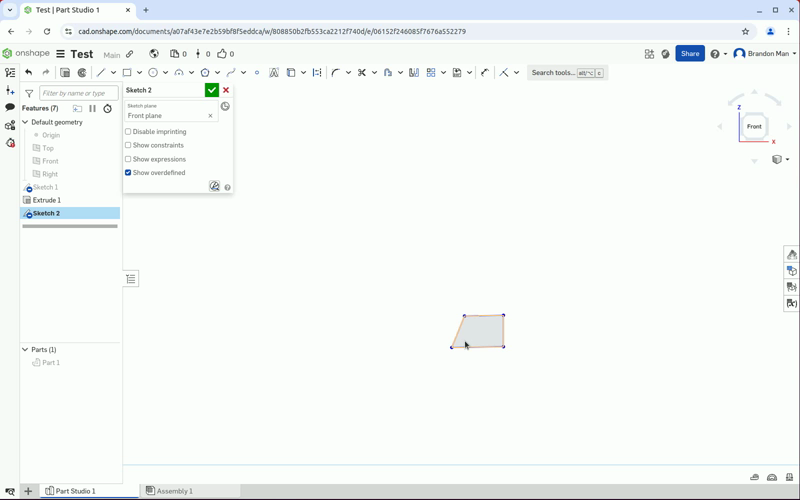
scroll(6)
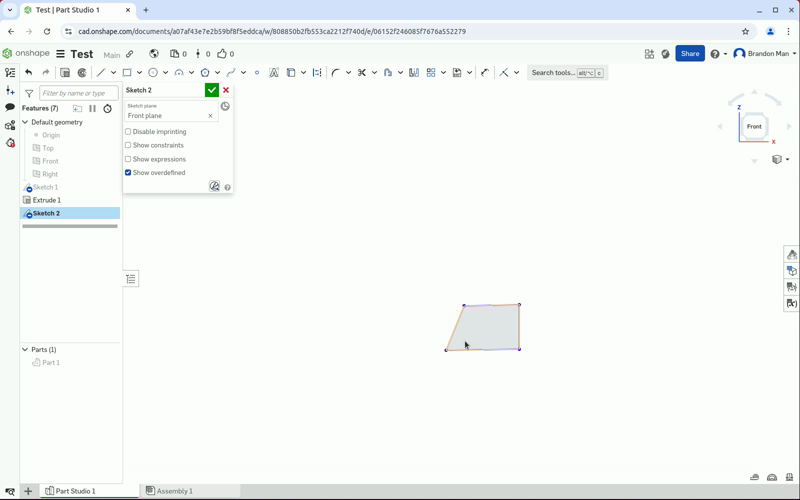
scroll(6)
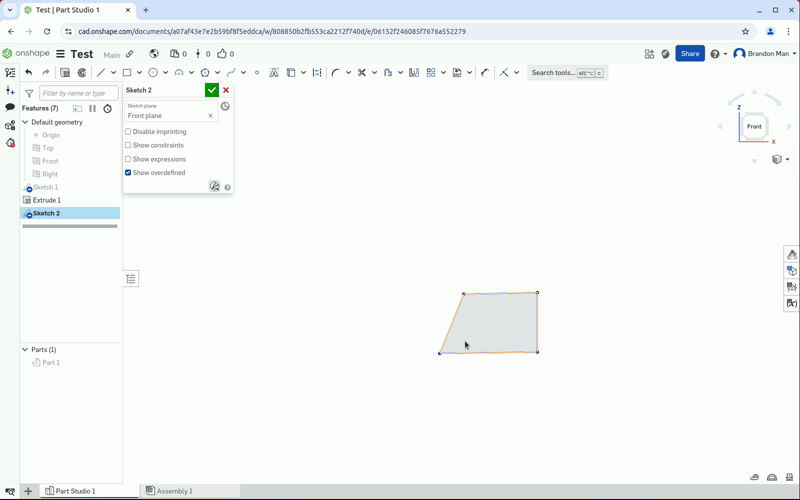
scroll(6)
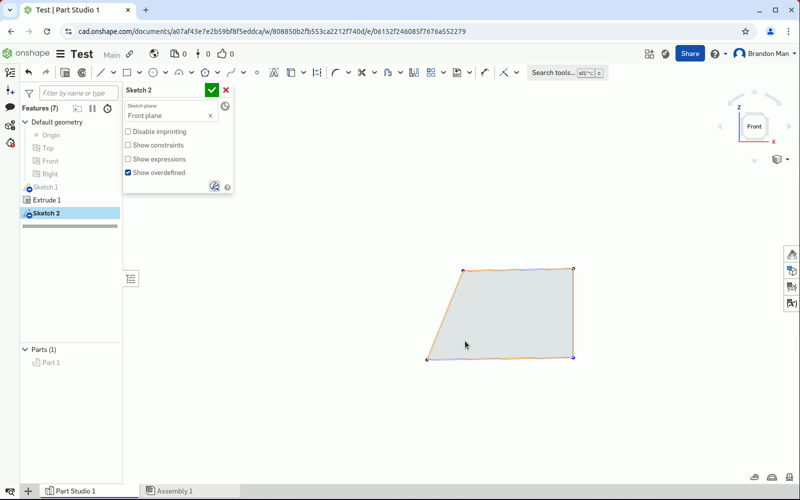
scroll(6)
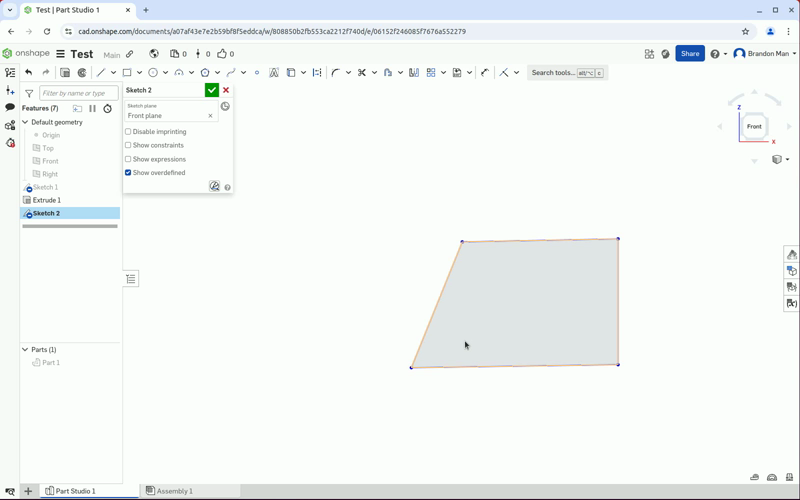
scroll(6)
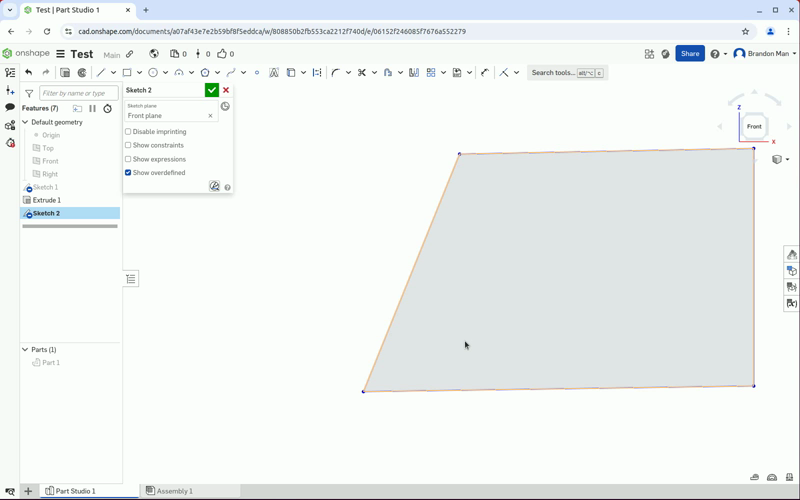
click(465, 340)
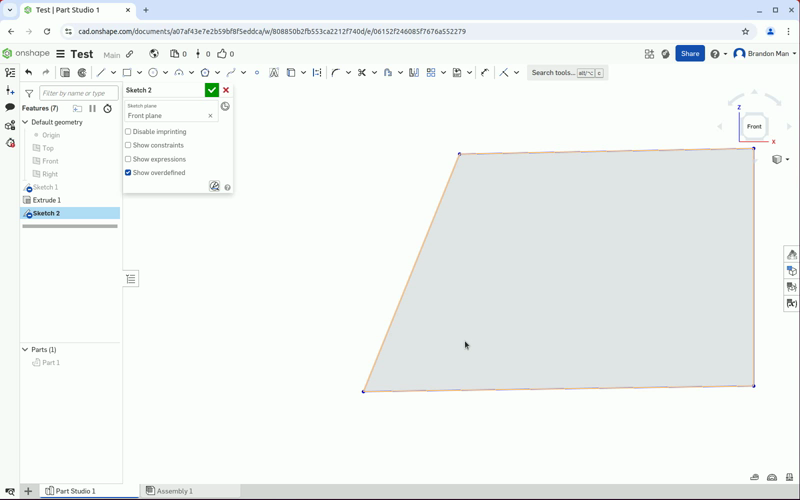
scroll(-6)
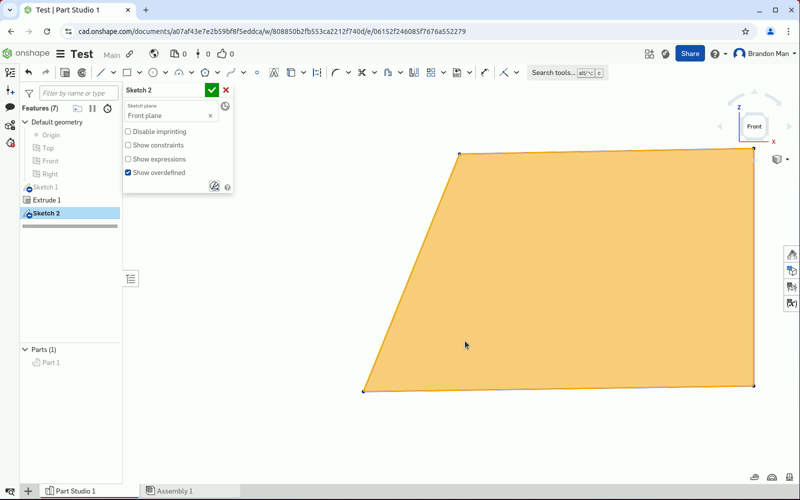
scroll(-6)
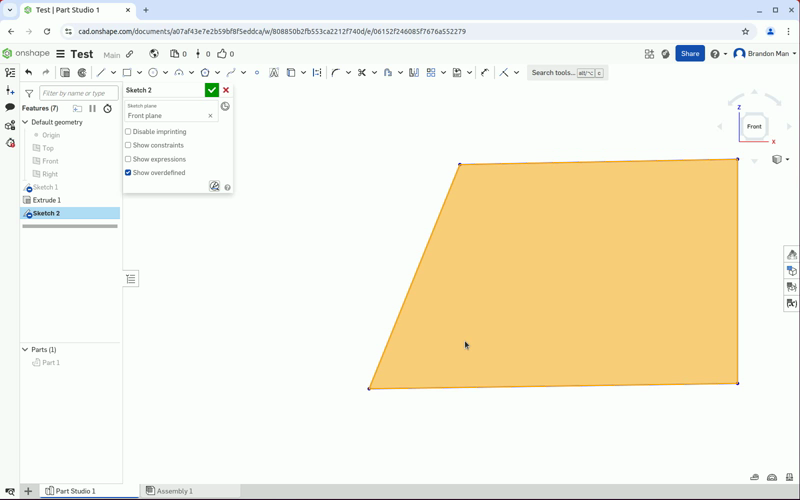
scroll(-6)
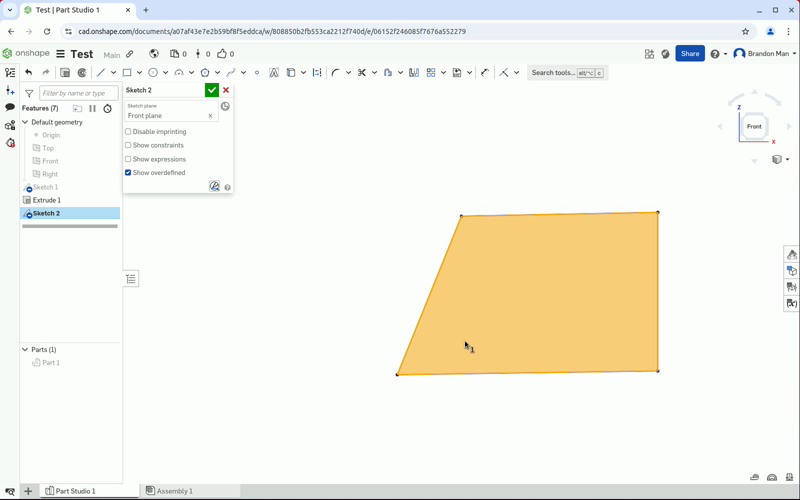
scroll(-6)
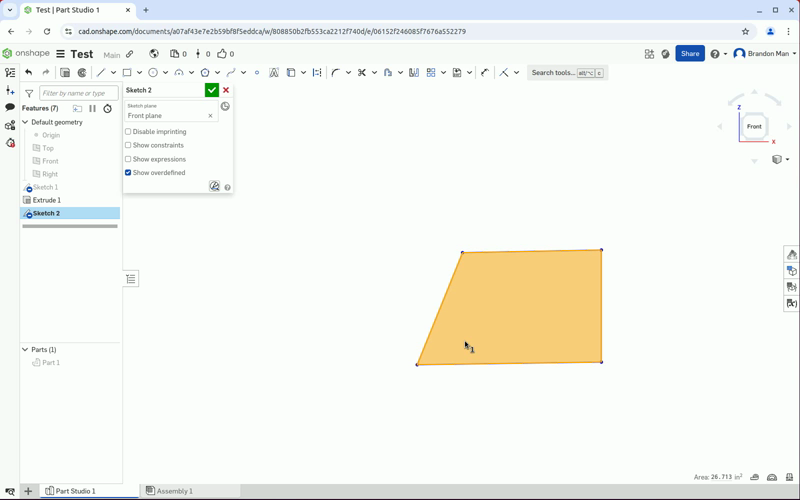
scroll(-6)
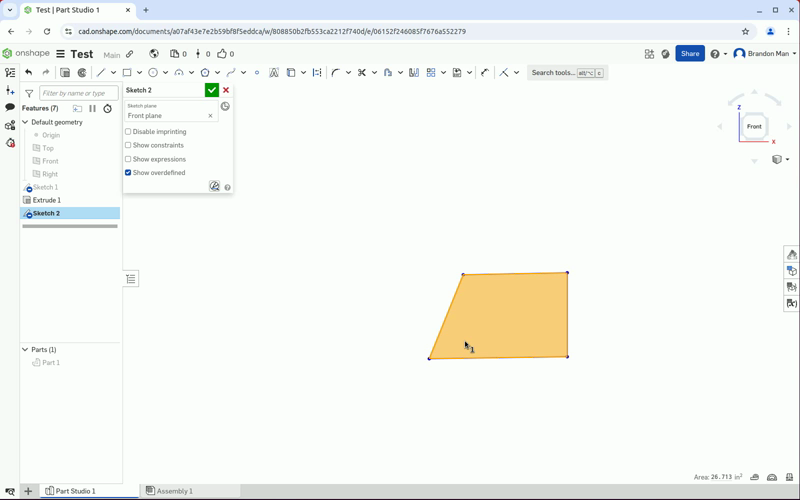
scroll(-6)
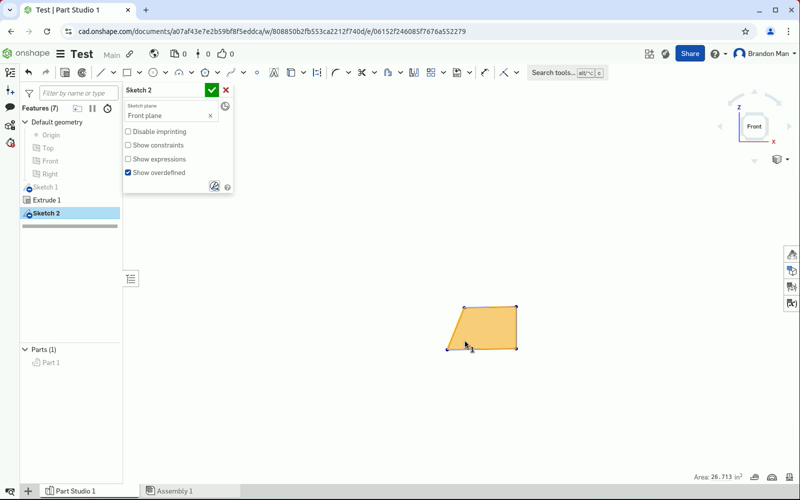
scroll(-6)
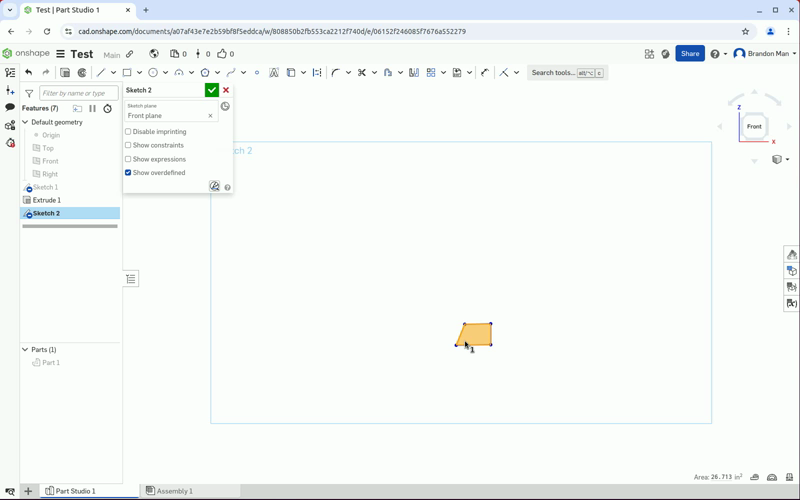
mouse_move(73, 352)
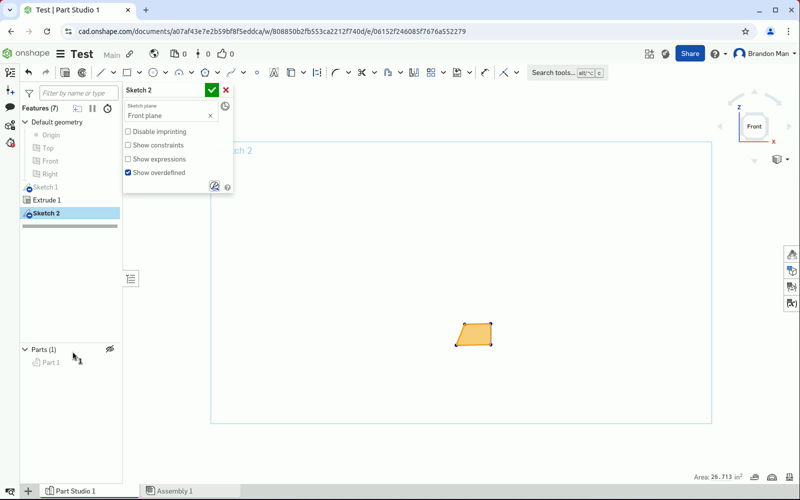
key(shift+y)
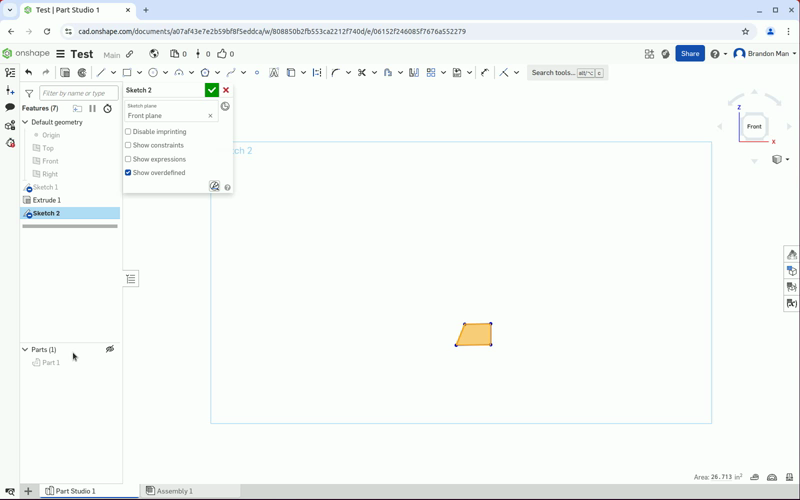
key(shift+e)
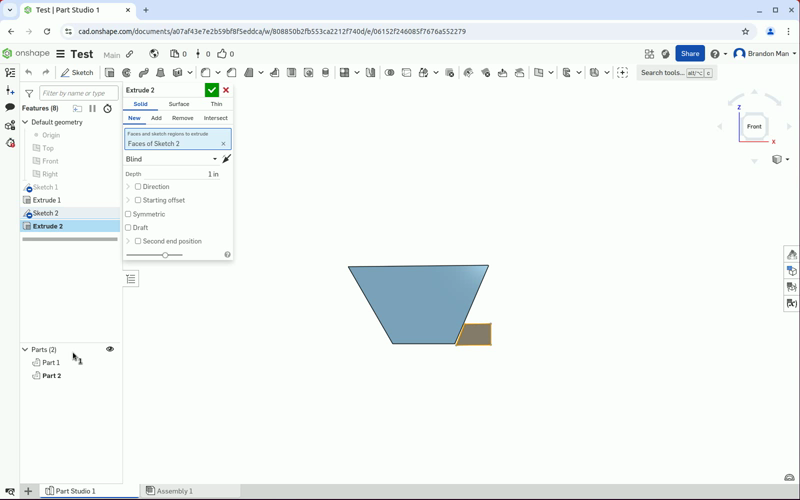
mouse_move(143, 106)
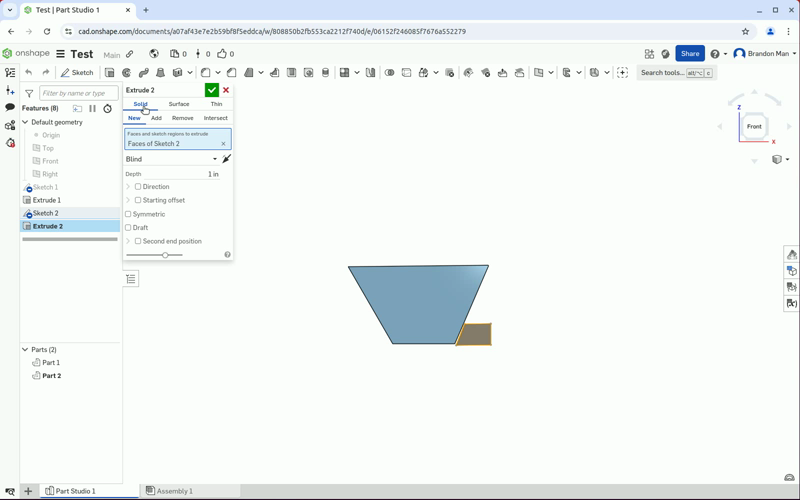
click(143, 106)
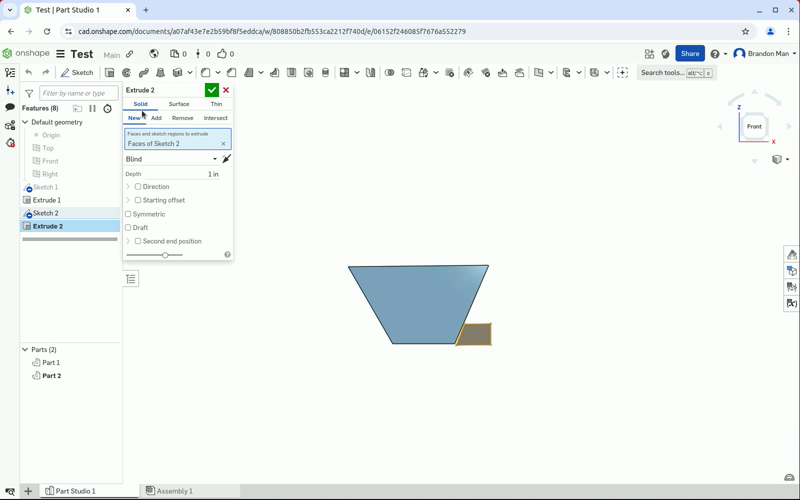
mouse_move(137, 120)
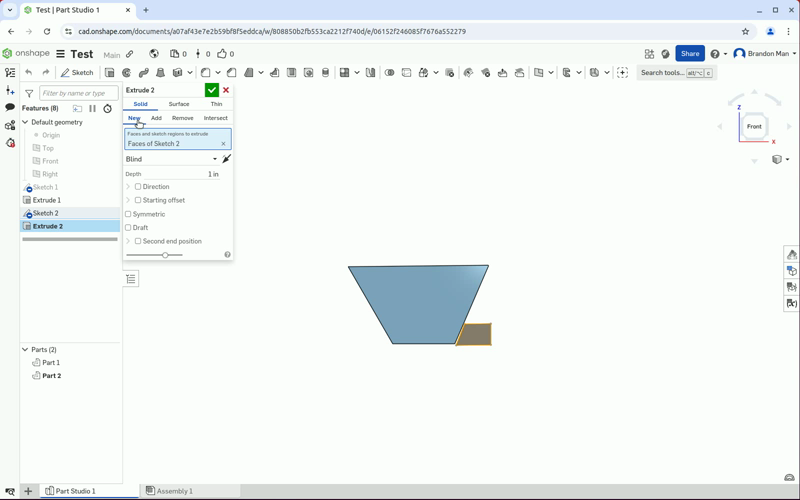
click(137, 120)
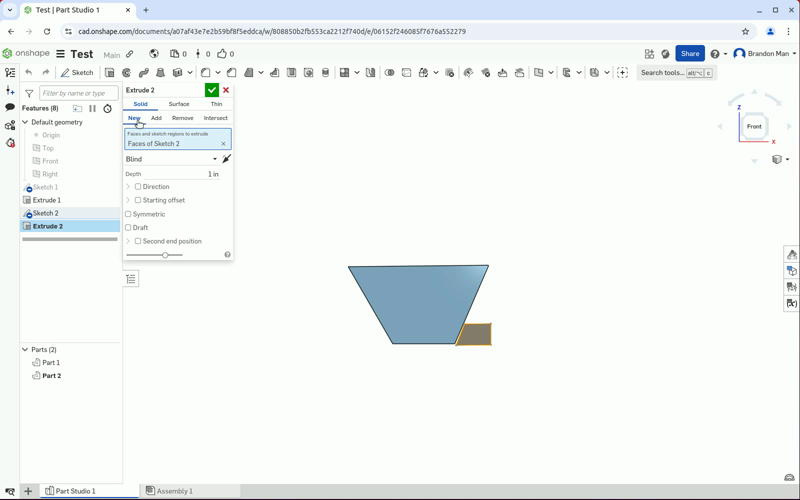
key(tab, 4)
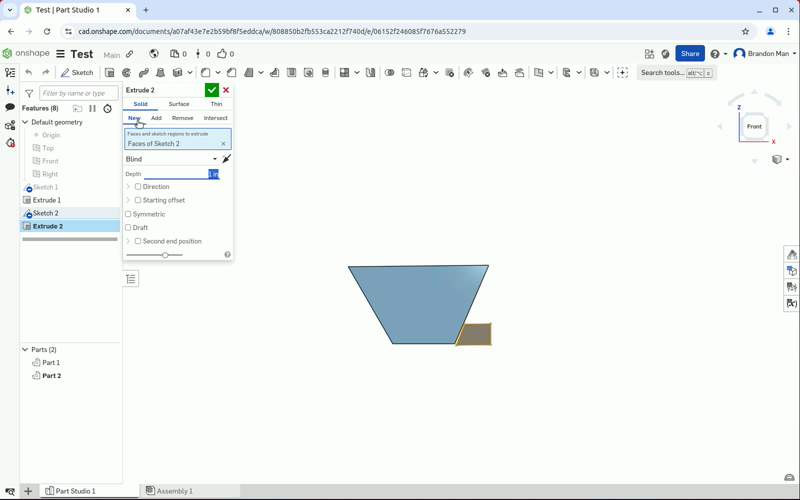
text(16.609)
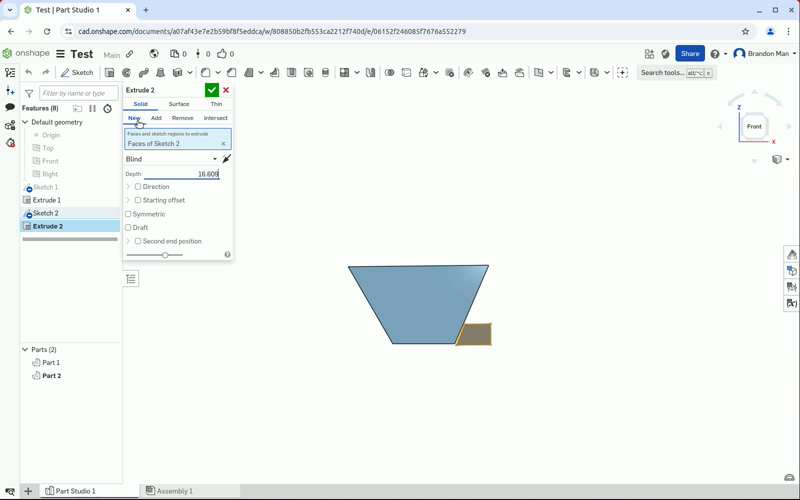
key(enter)
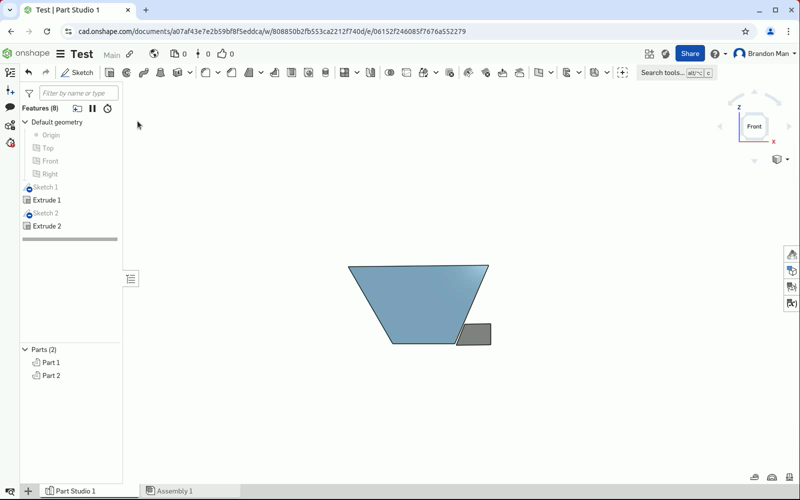
key(shift+h)
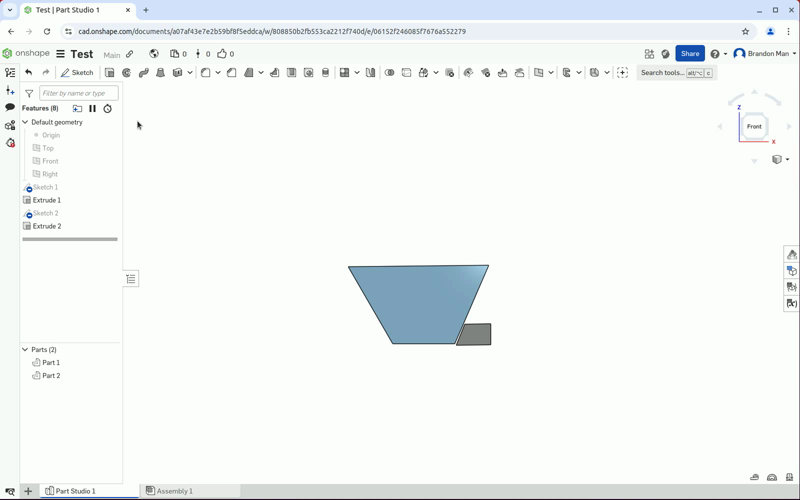
key(shift+h)
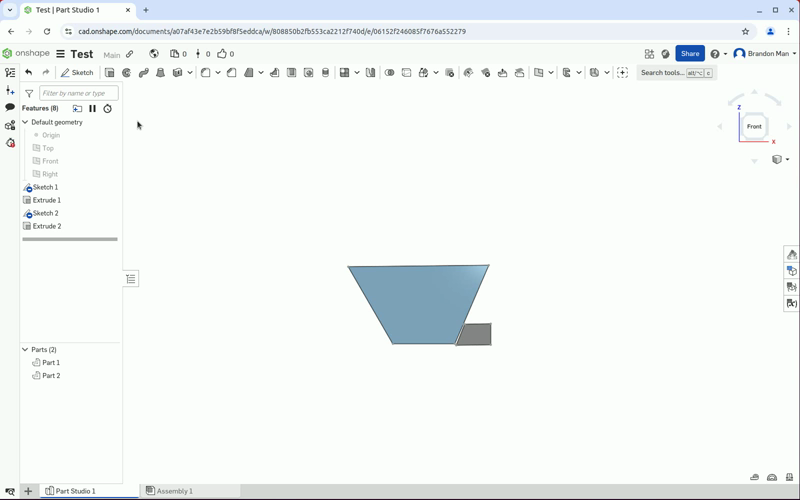
key(shift+7)
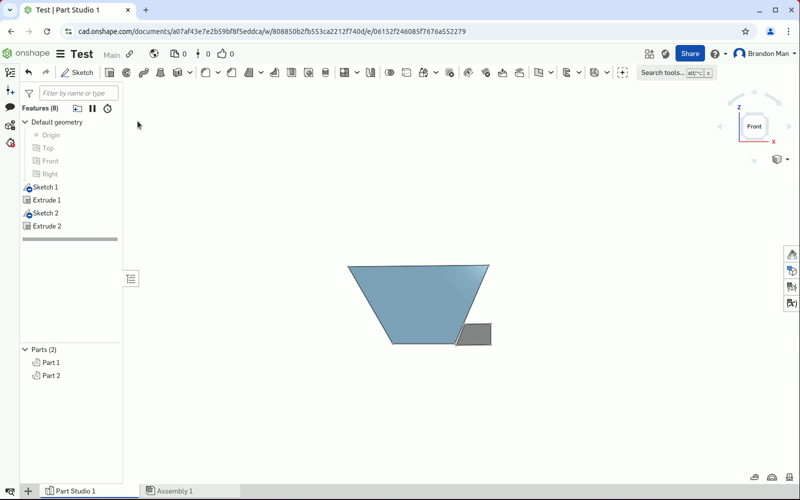
key(left, 2)
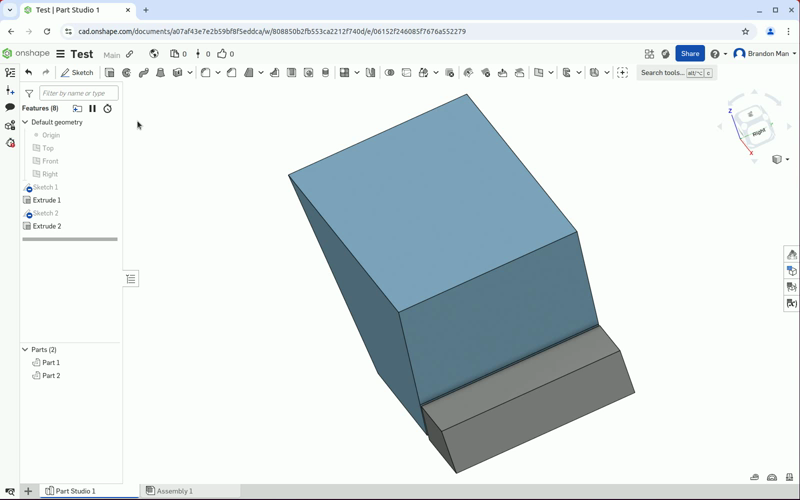
key(down, 2)
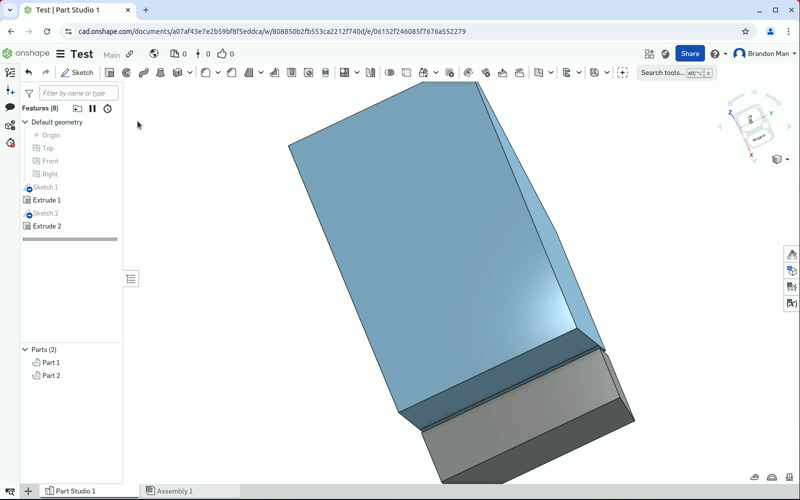
key(up, 2)
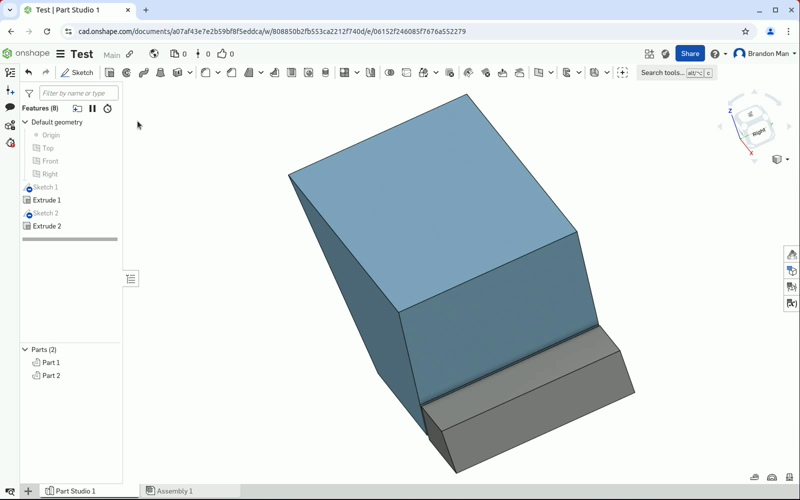
key(right, 2)
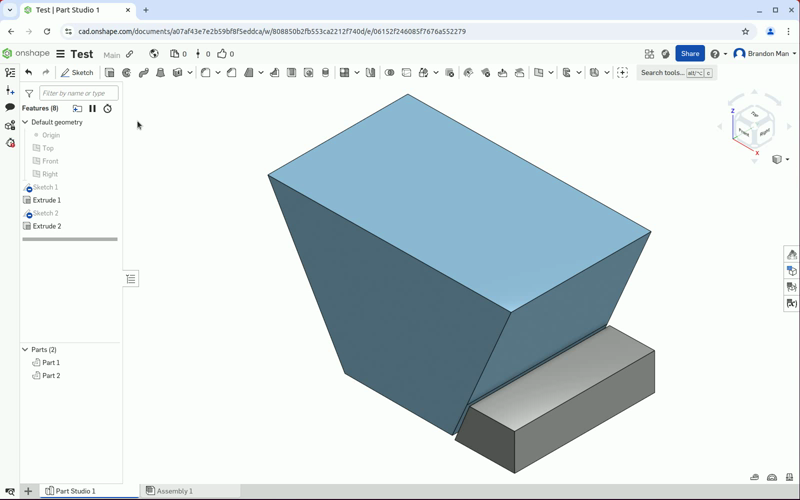
mouse_move(73, 189)
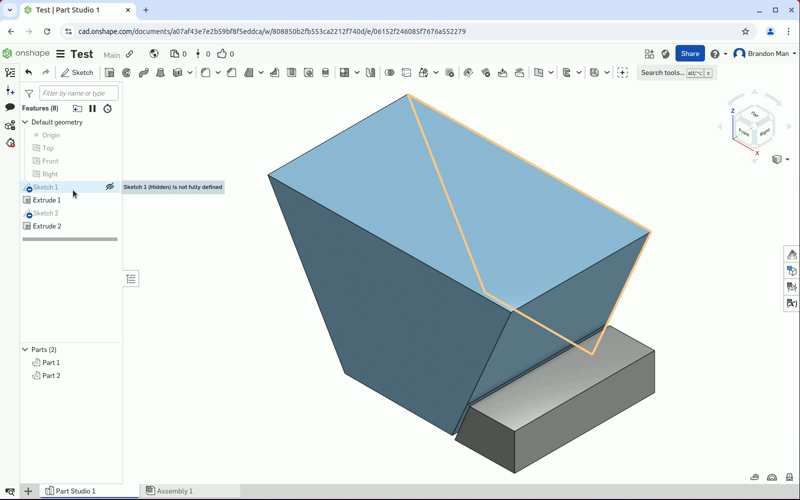
click(73, 189)